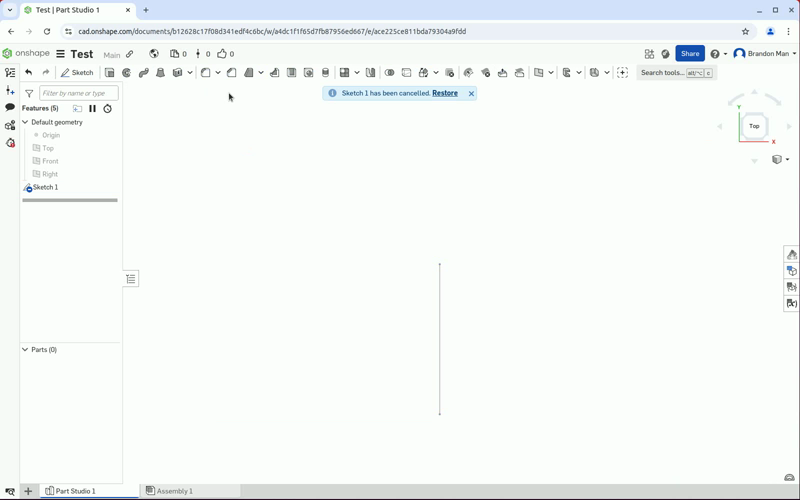
key(shift+h)
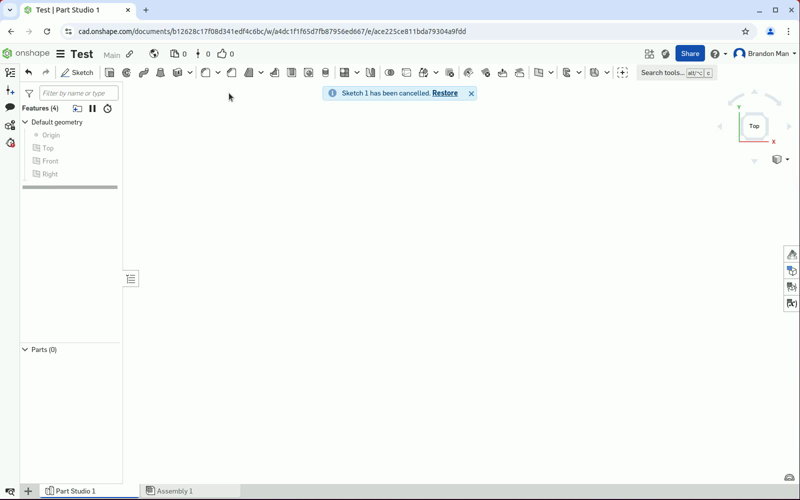
mouse_move(73, 352)
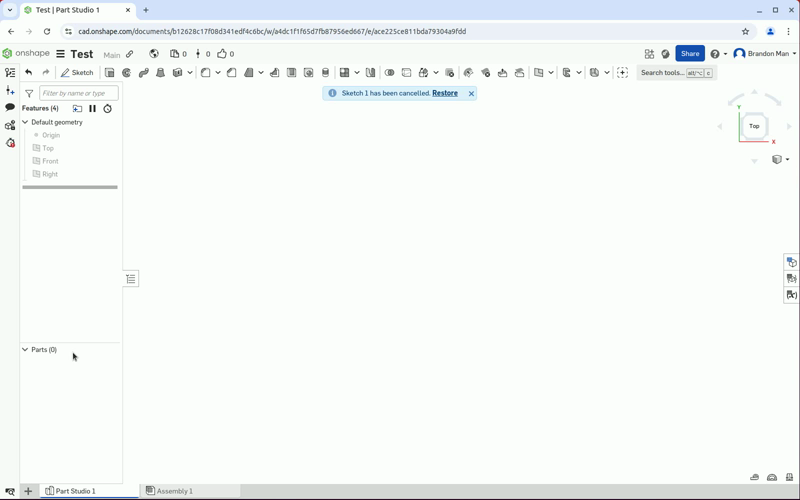
key(y)
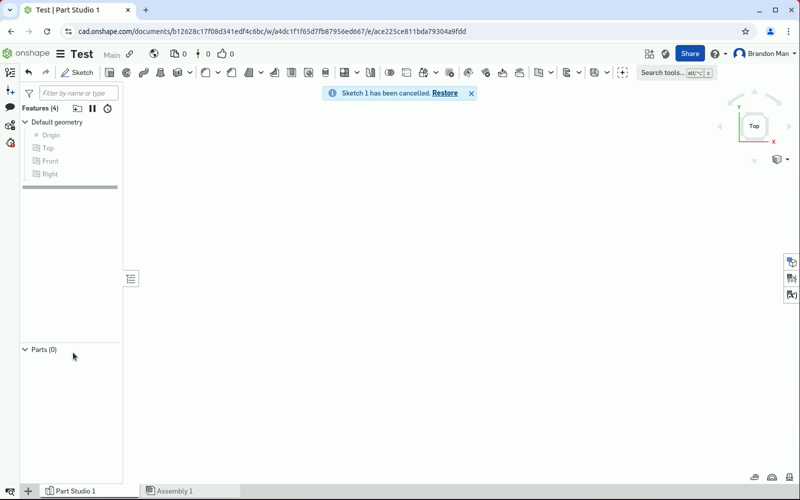
key(shift+p)
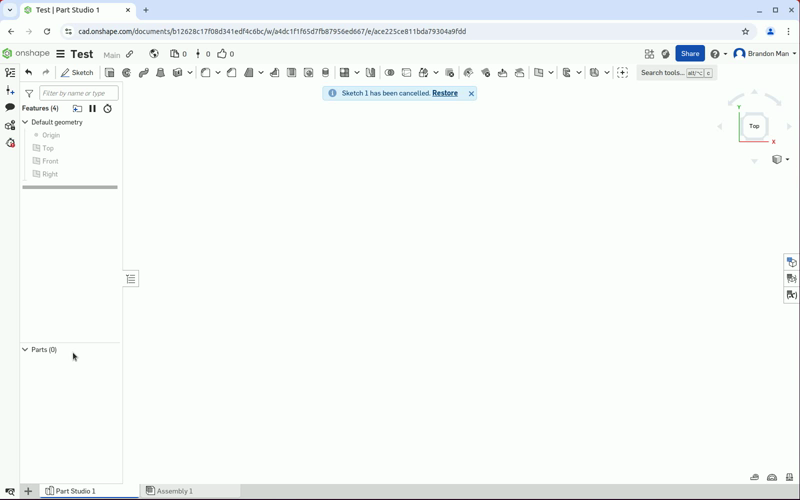
key(space)
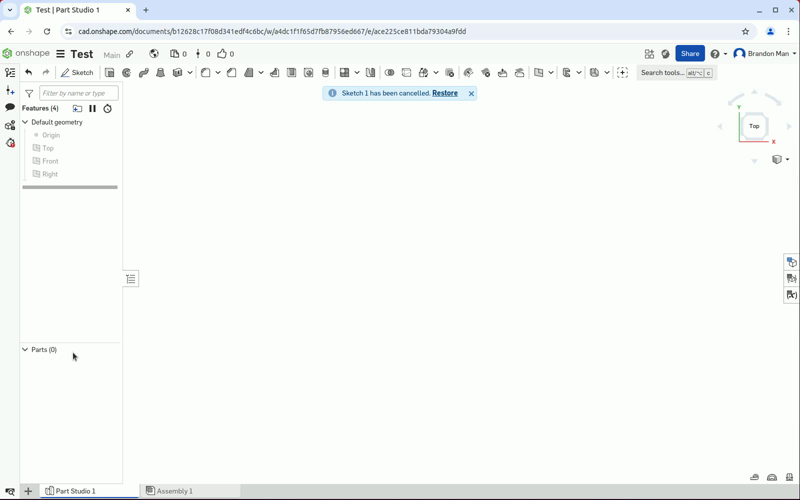
key_down(shift)
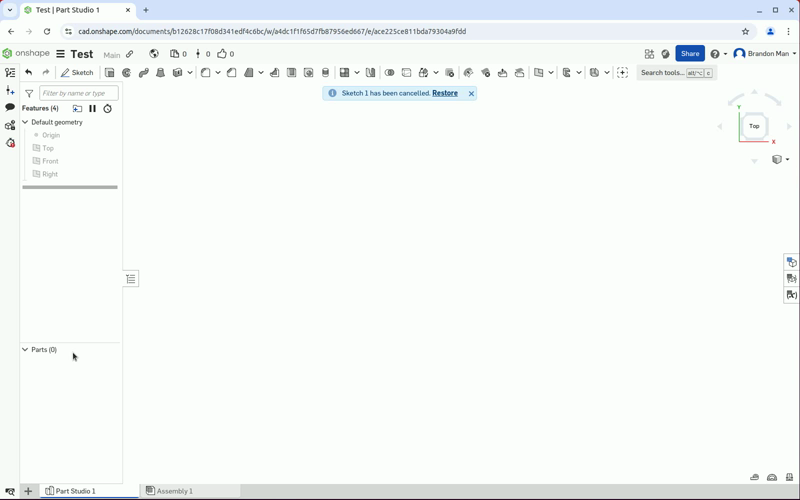
key(up)
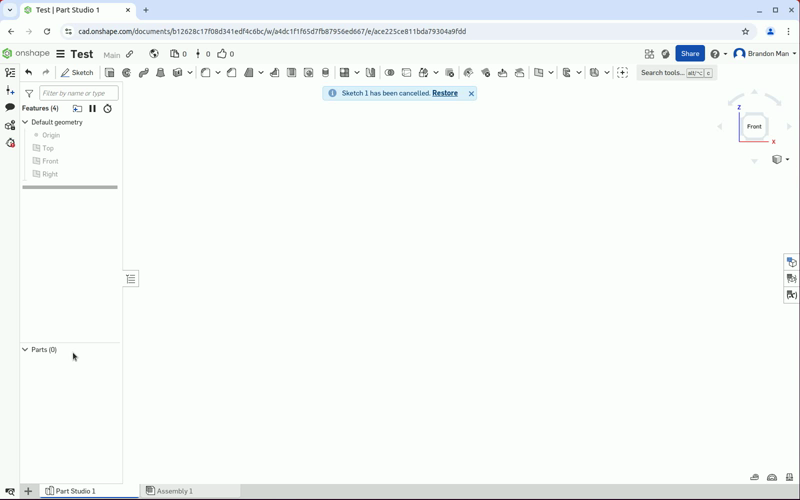
key_up(shift)
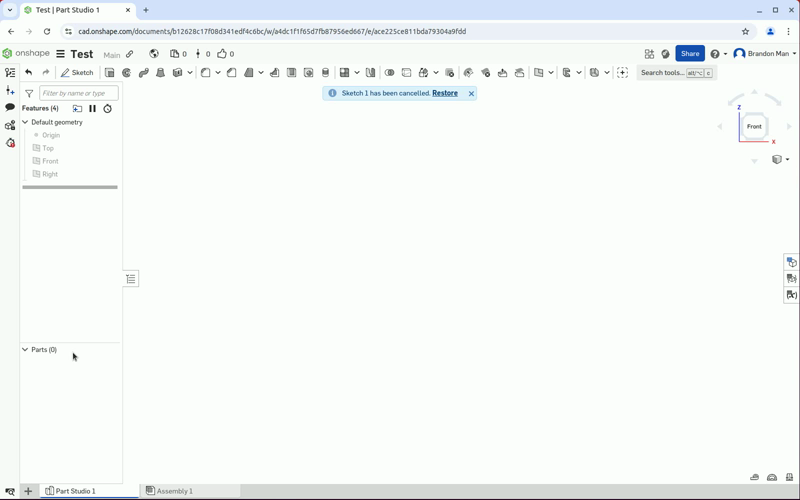
mouse_move(73, 352)
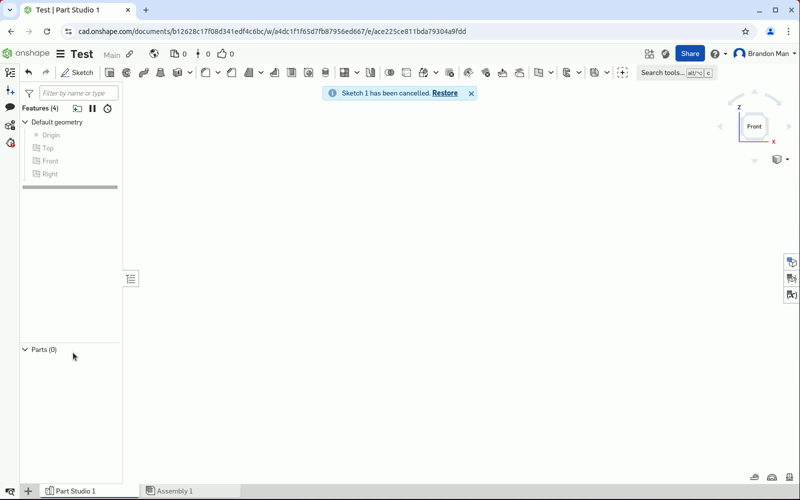
key(shift+y)
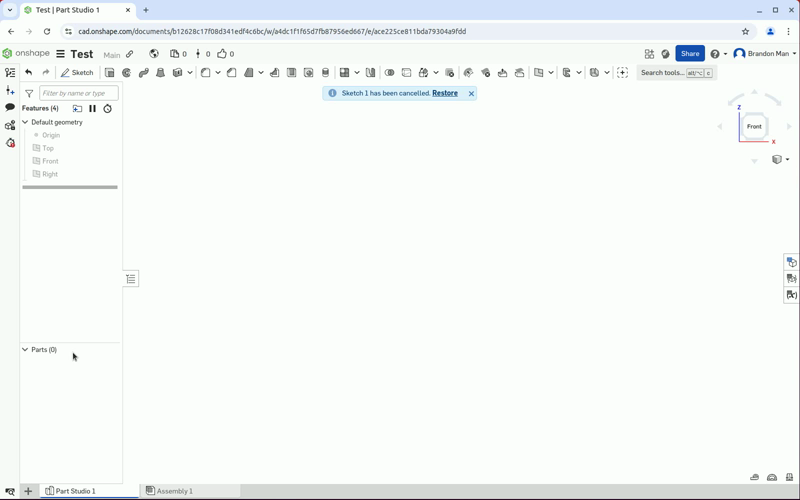
key(shift+s)
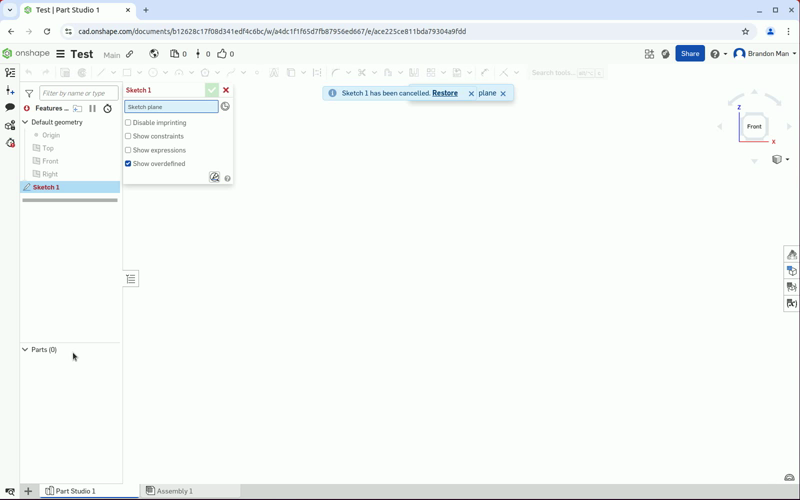
mouse_move(73, 163)
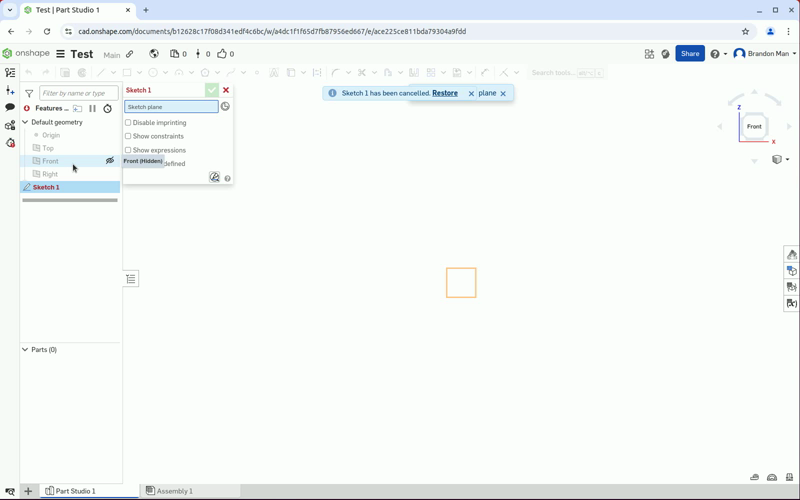
click(73, 163)
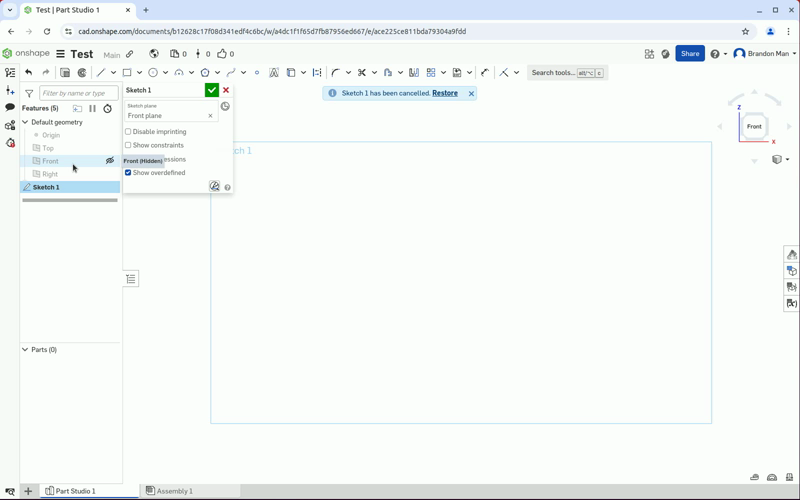
mouse_move(73, 352)
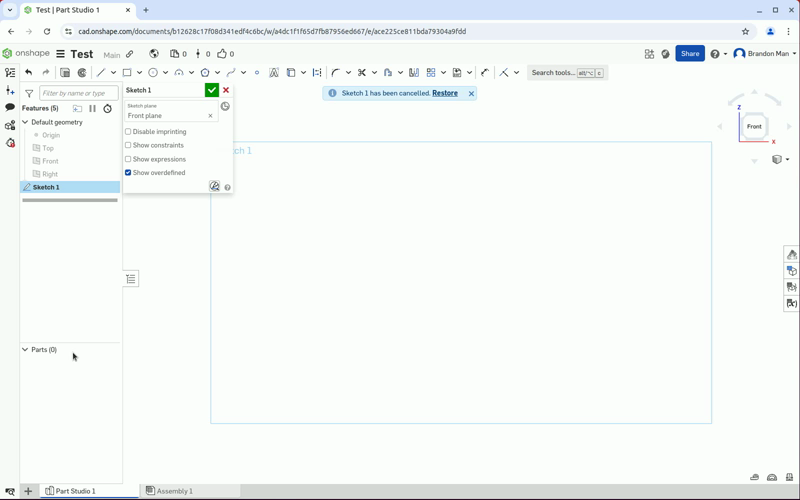
key(y)
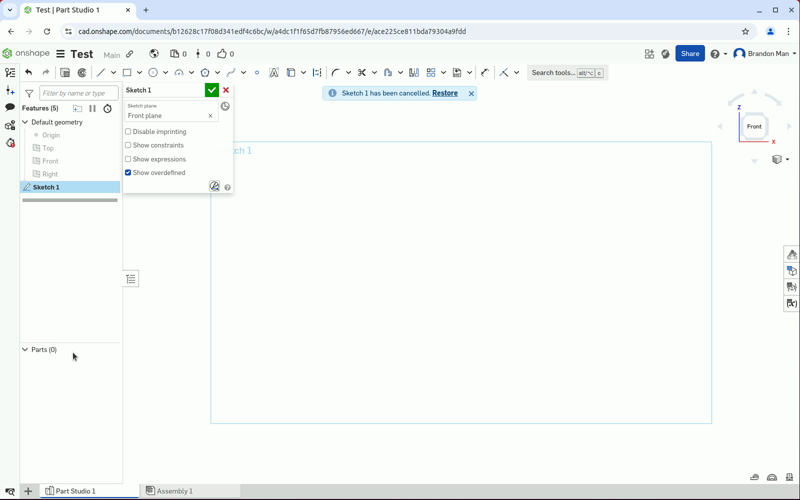
key(c)
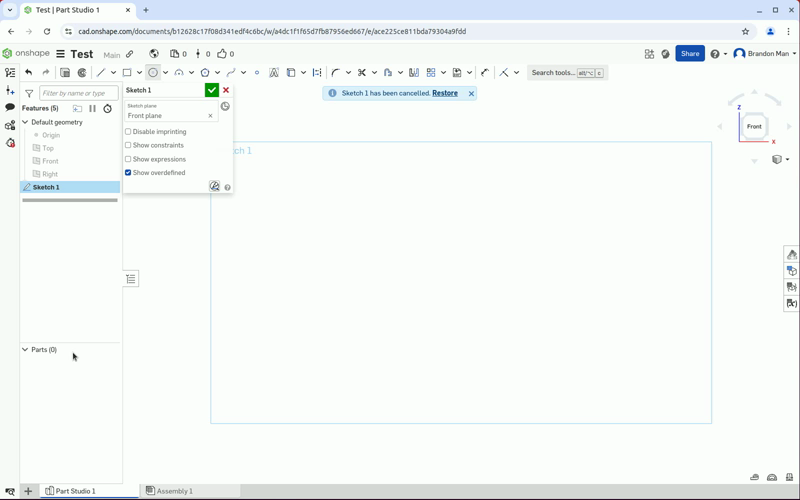
key_down(shift)
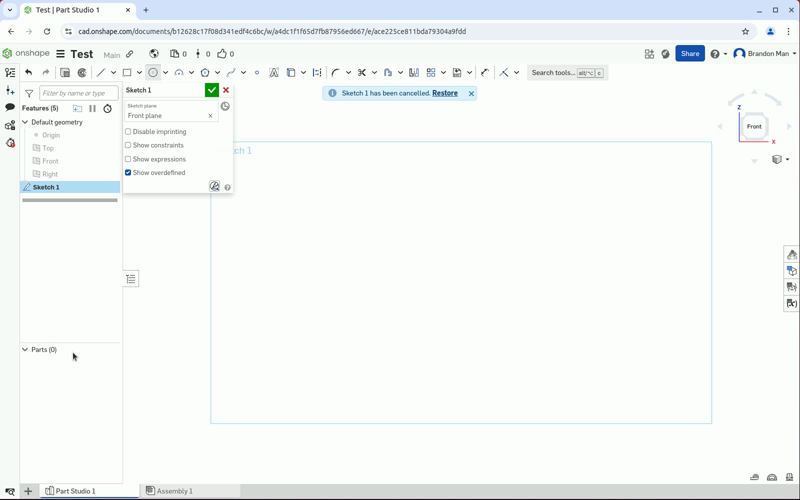
mouse_move(461, 282)
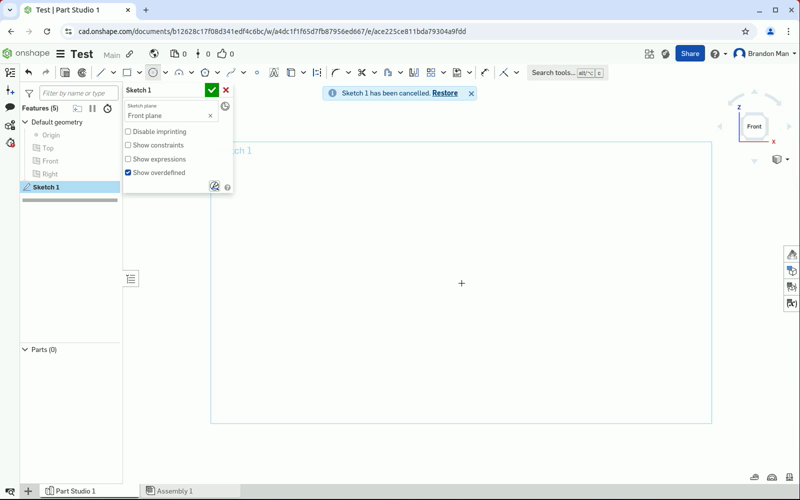
click(461, 282)
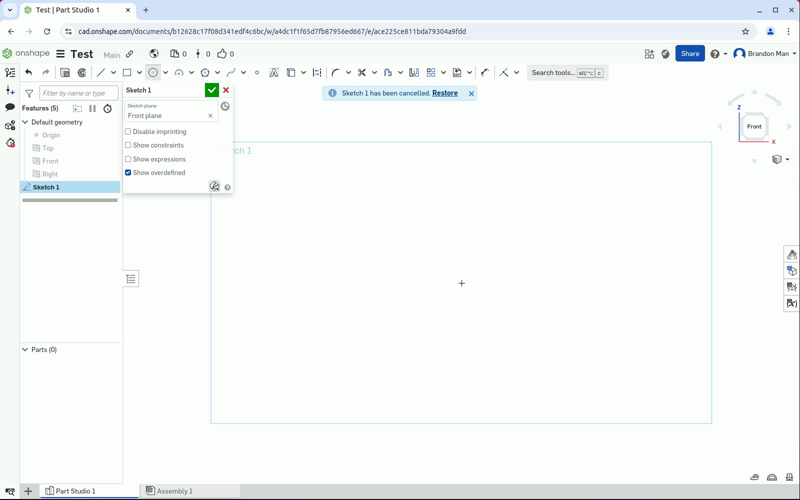
key_up(shift)
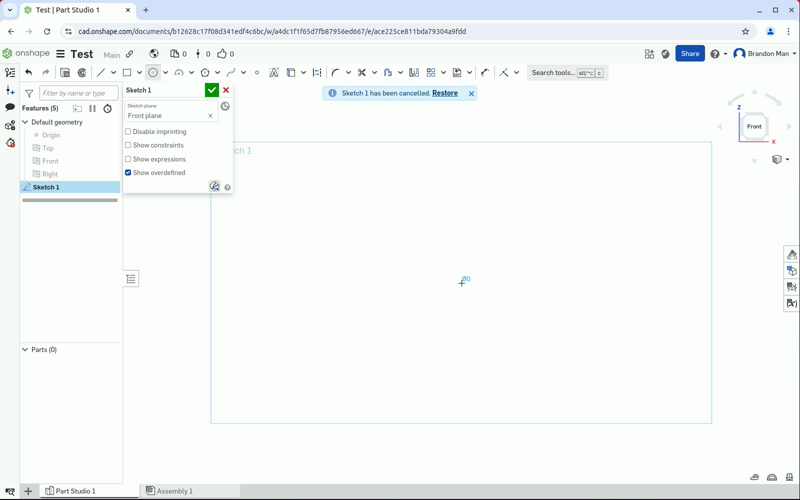
mouse_move(492, 282)
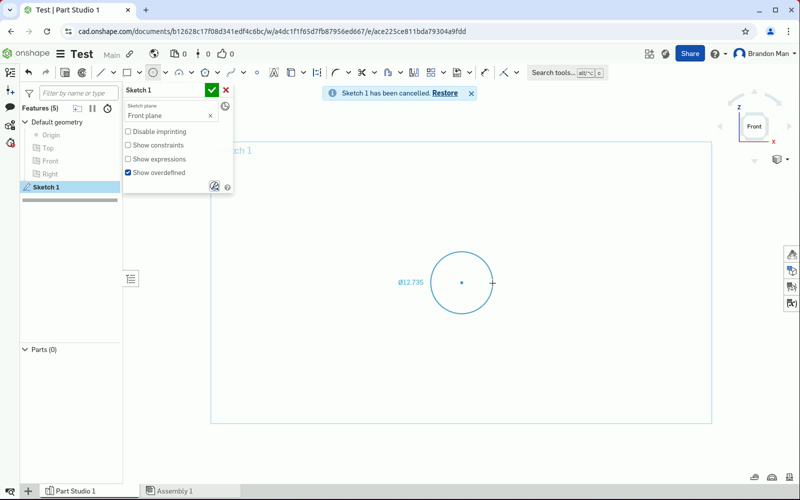
click(492, 282)
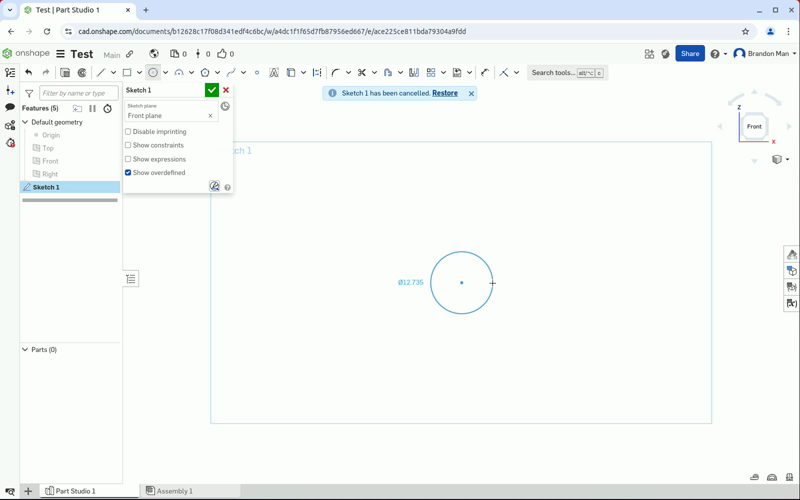
key(esc)
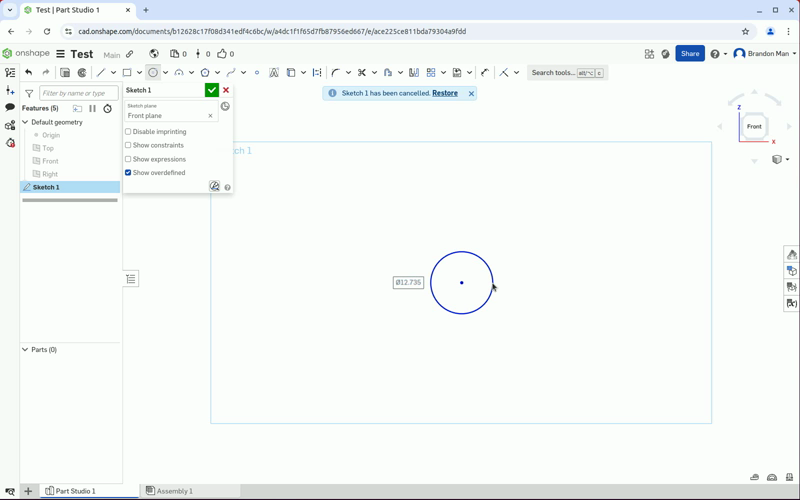
key(c)
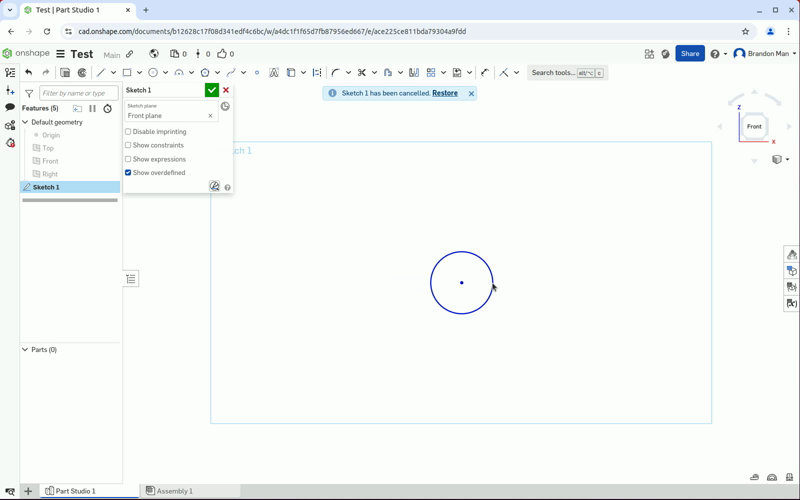
key_down(shift)
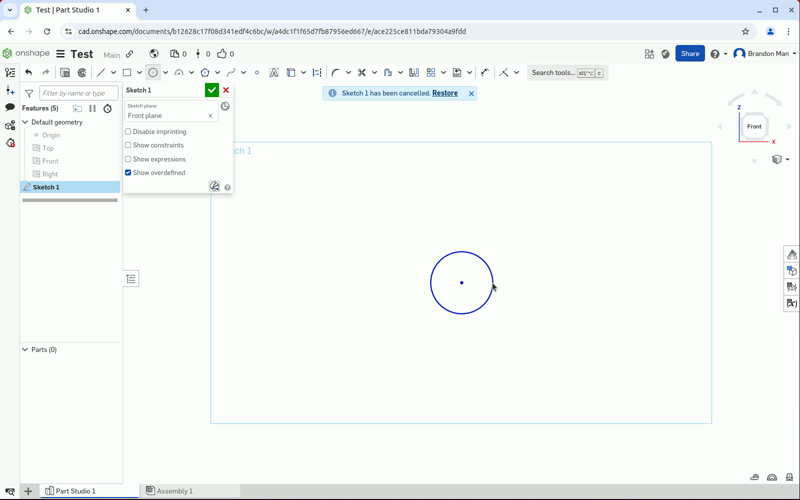
mouse_move(461, 282)
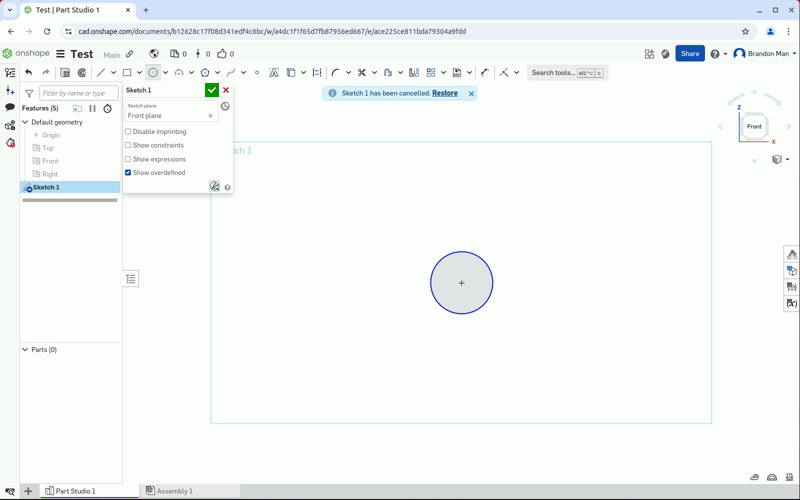
click(461, 282)
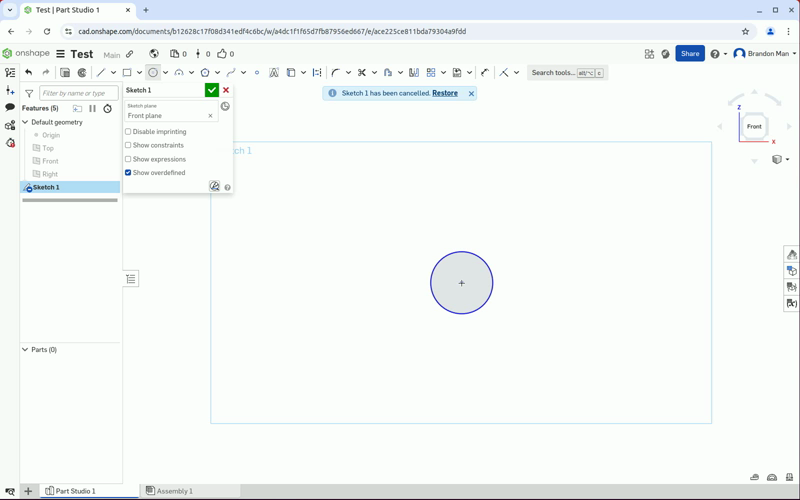
key_up(shift)
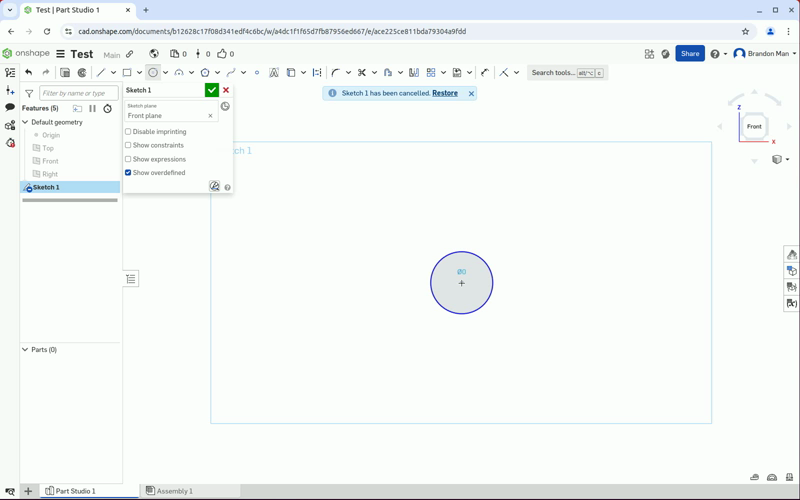
mouse_move(470, 282)
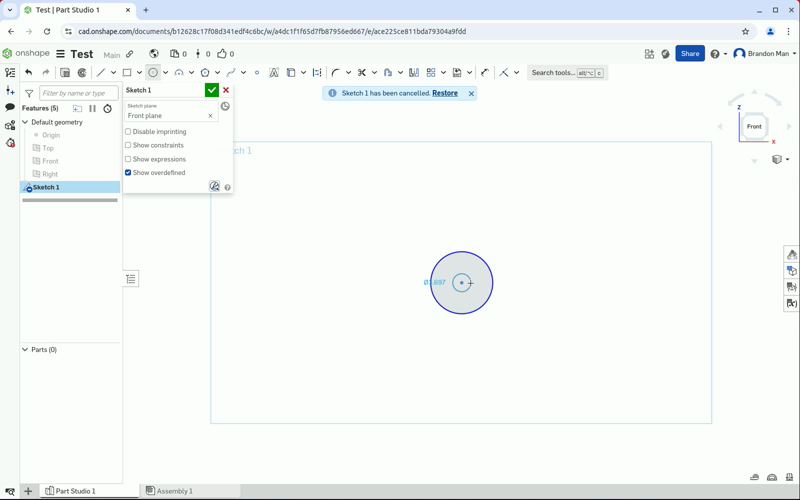
click(470, 282)
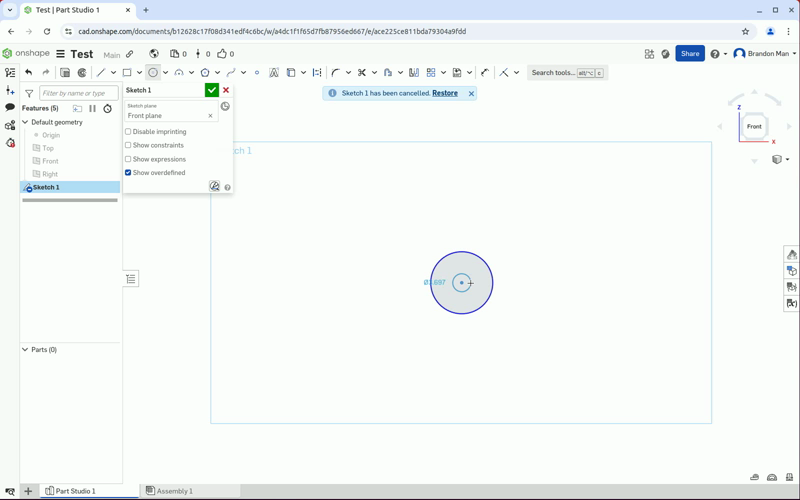
key(esc)
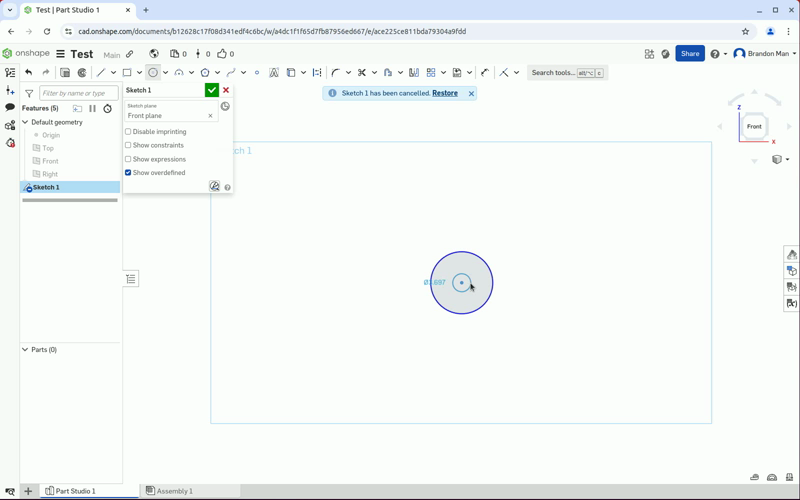
mouse_move(473, 305)
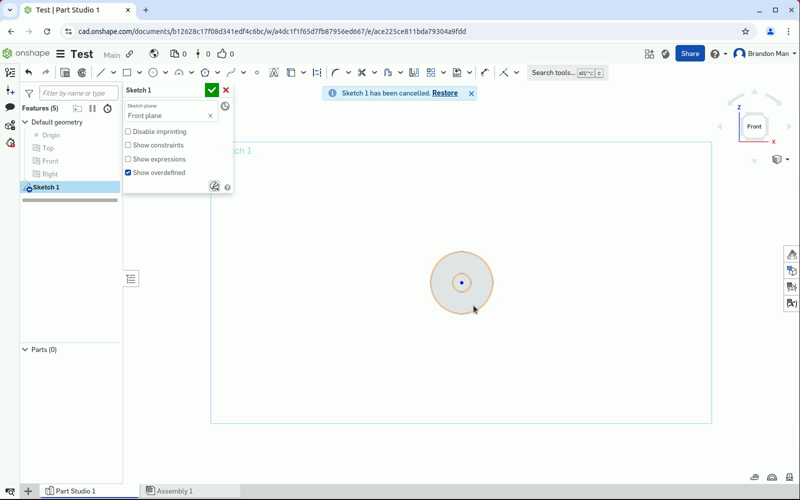
click(473, 305)
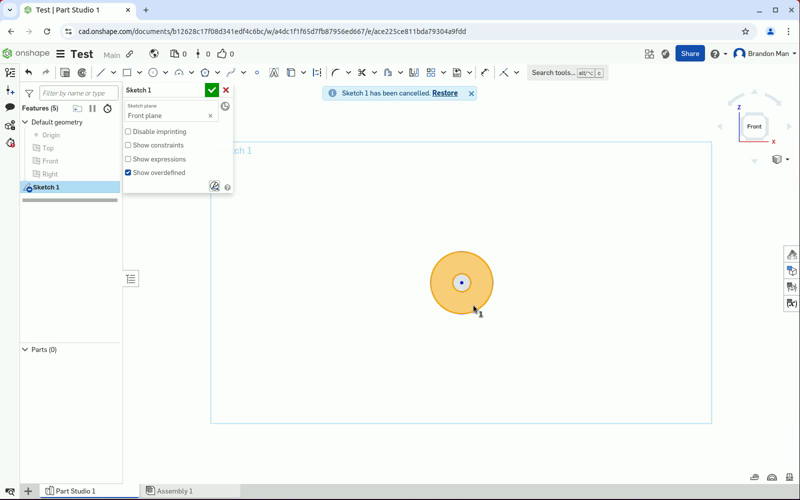
mouse_move(73, 352)
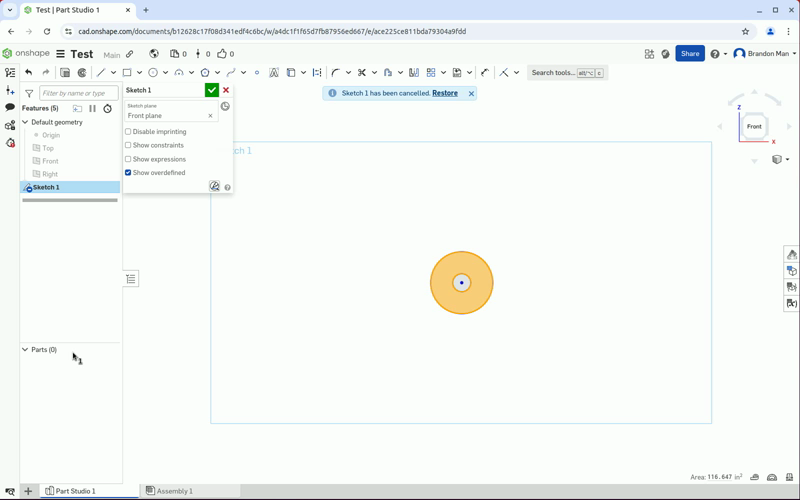
key(shift+y)
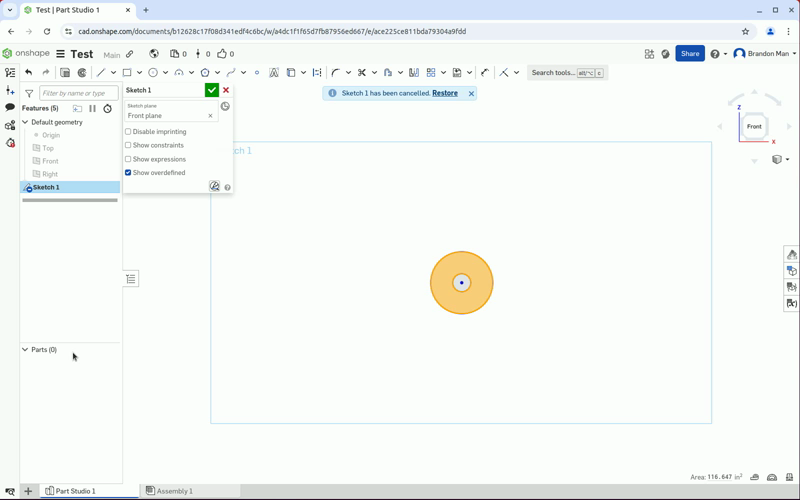
key(shift+e)
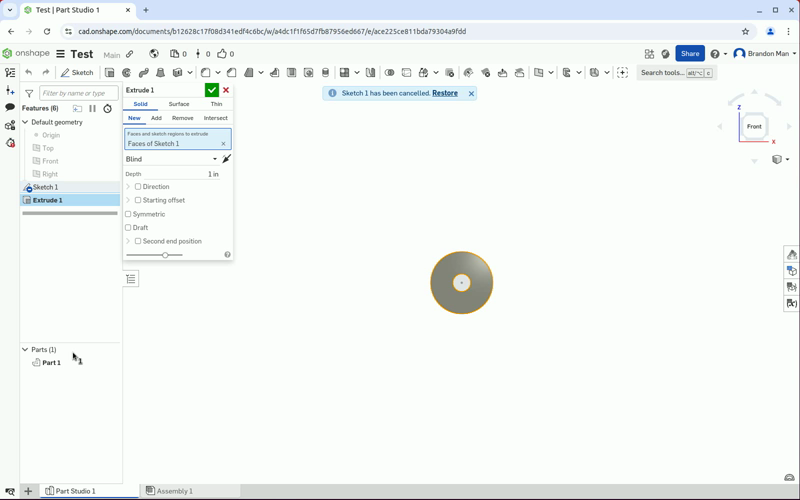
mouse_move(143, 106)
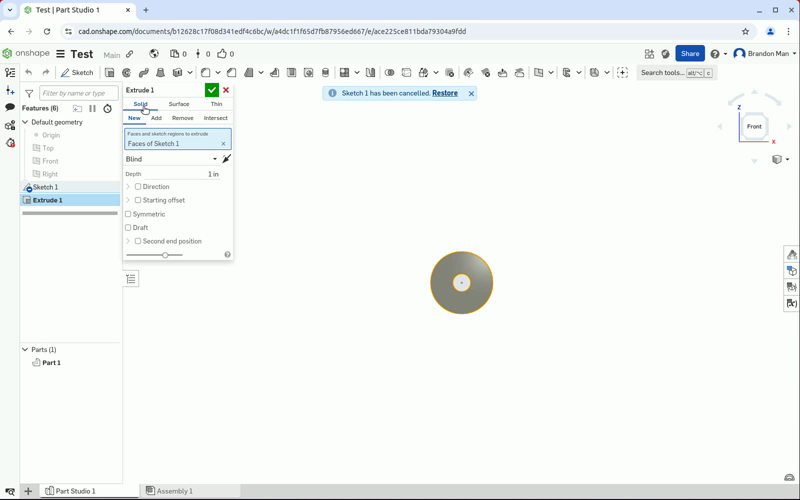
click(143, 106)
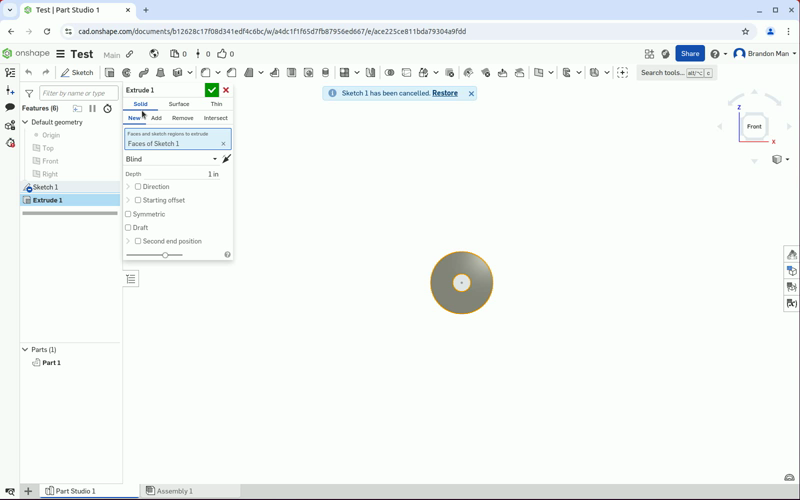
mouse_move(137, 120)
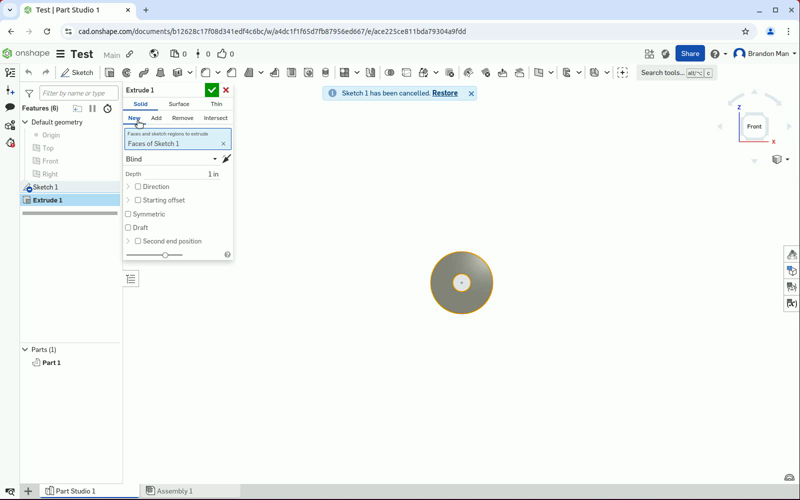
click(137, 120)
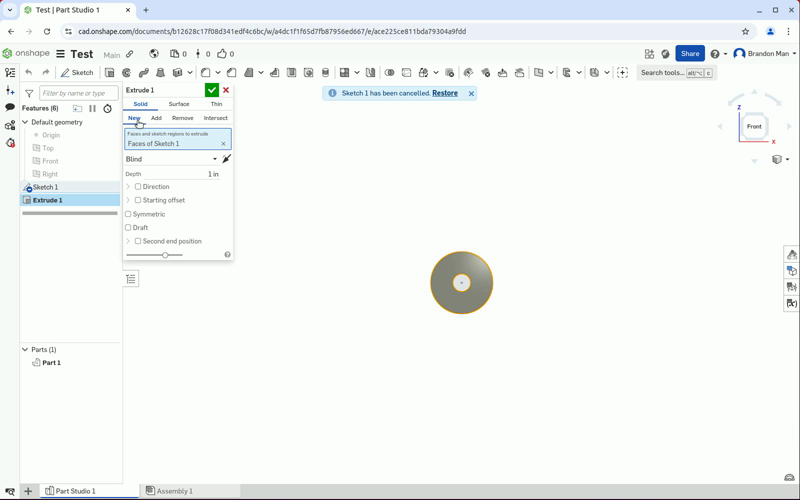
key(tab, 4)
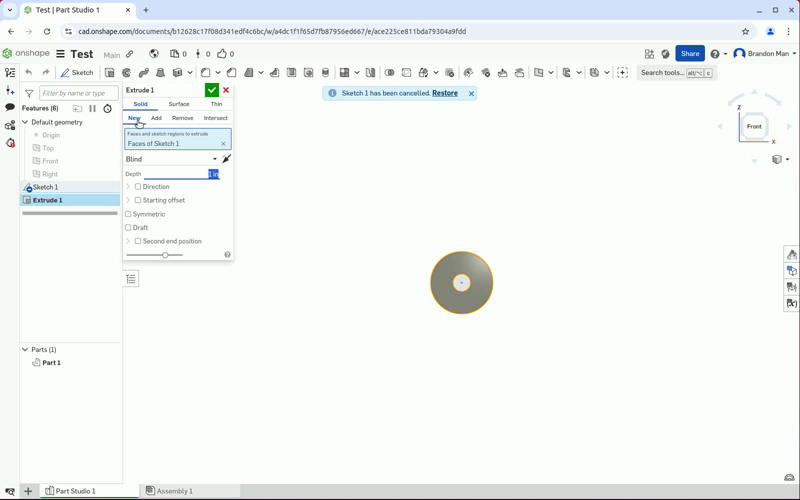
text(23.108)
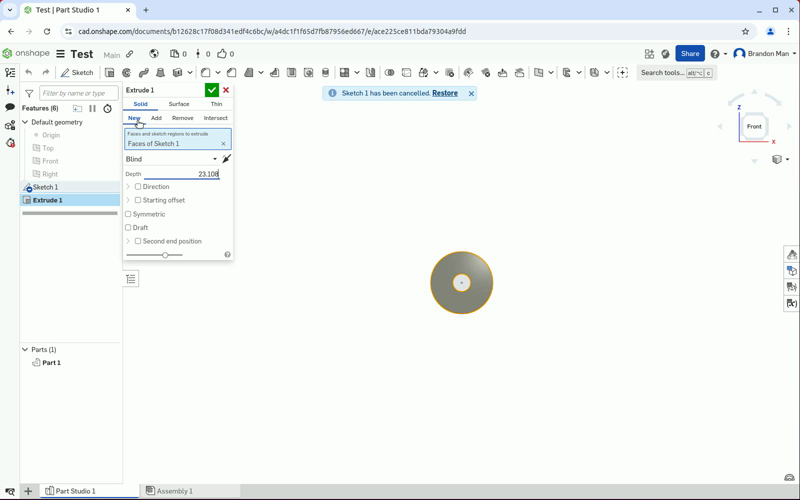
key(enter)
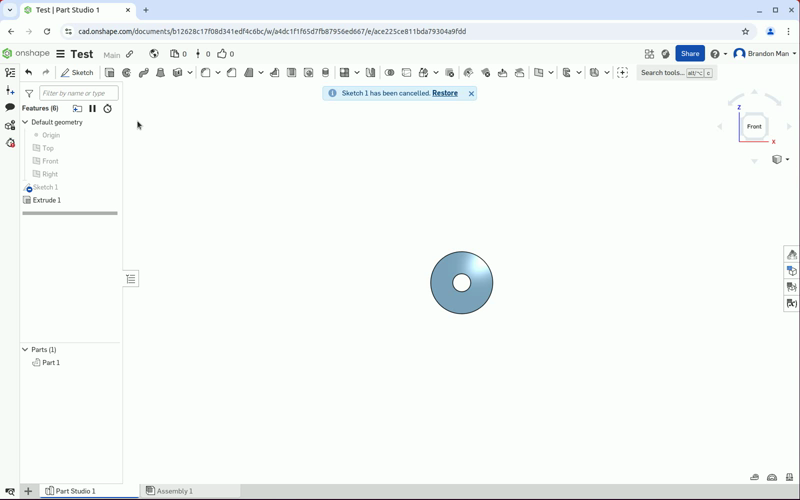
key(shift+h)
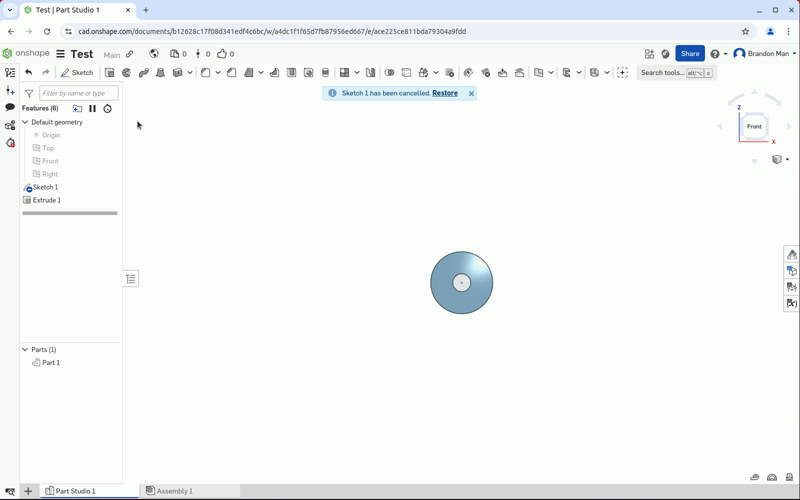
key(shift+h)
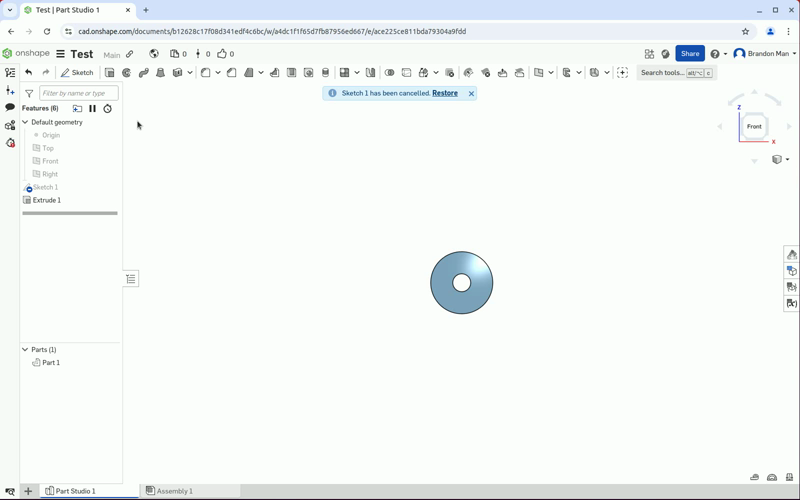
mouse_move(73, 189)
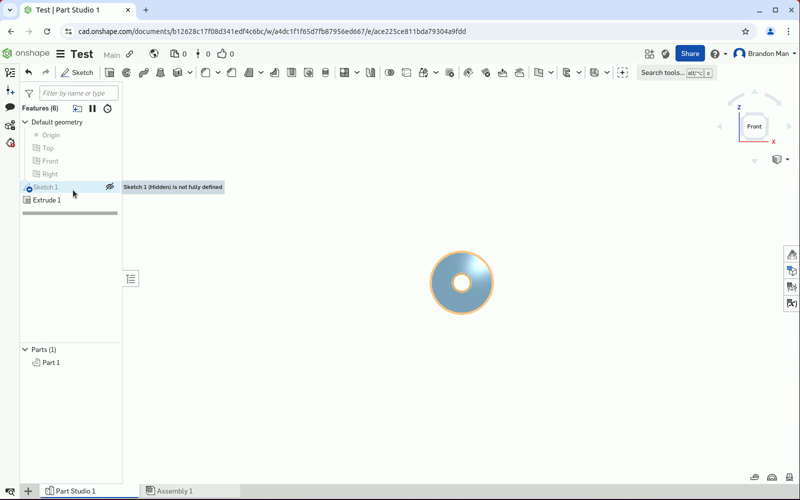
click(73, 189)
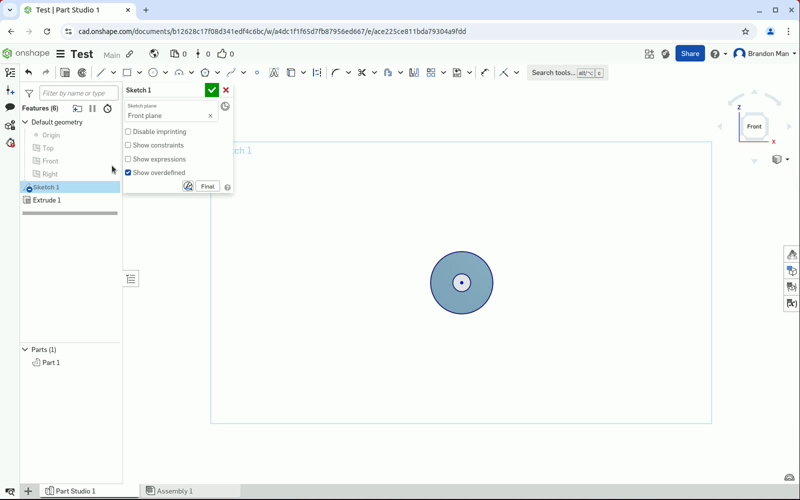
mouse_move(229, 92)
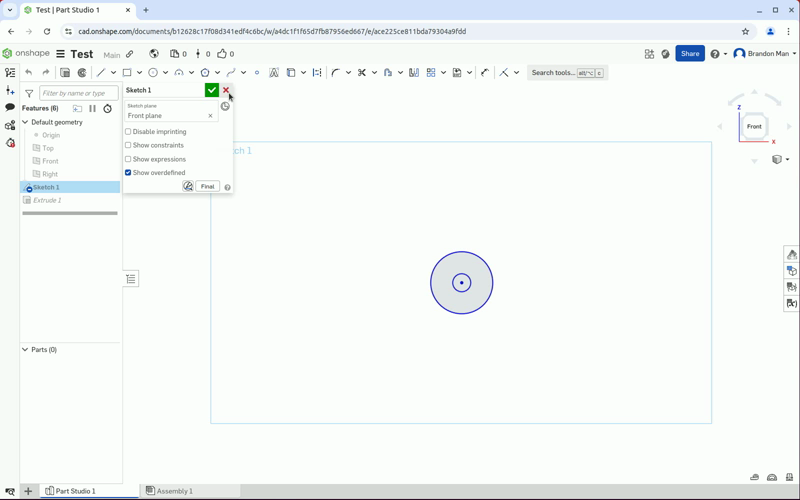
click(229, 92)
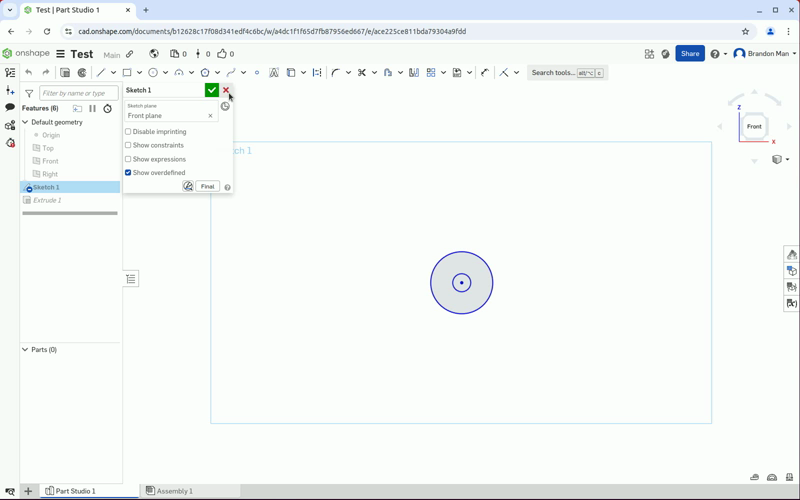
key(shift+s)
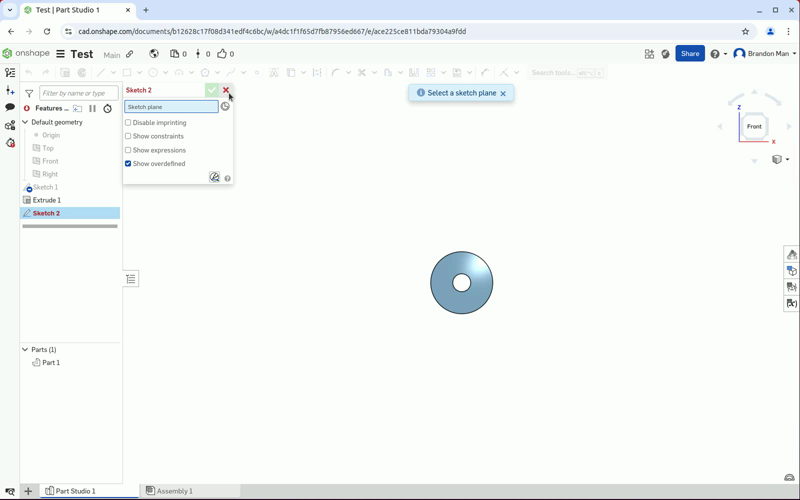
mouse_move(73, 163)
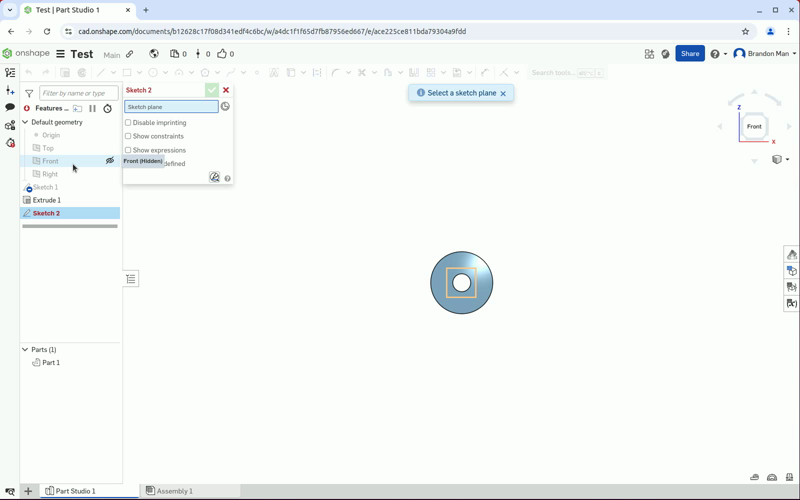
click(73, 163)
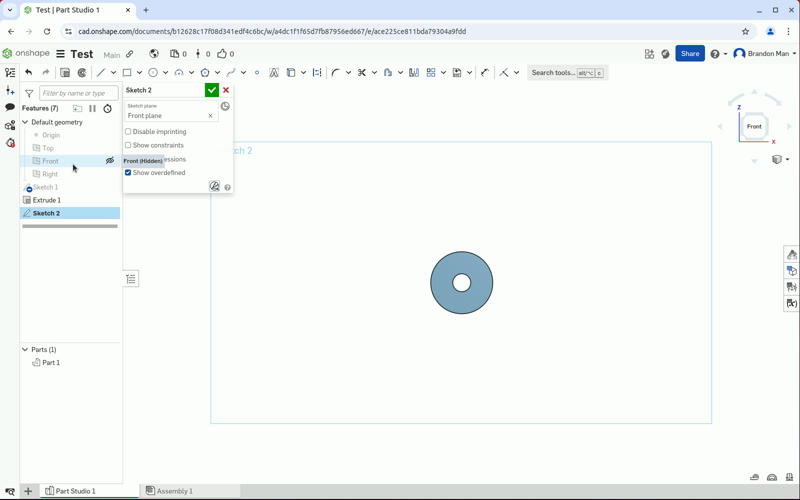
mouse_move(73, 352)
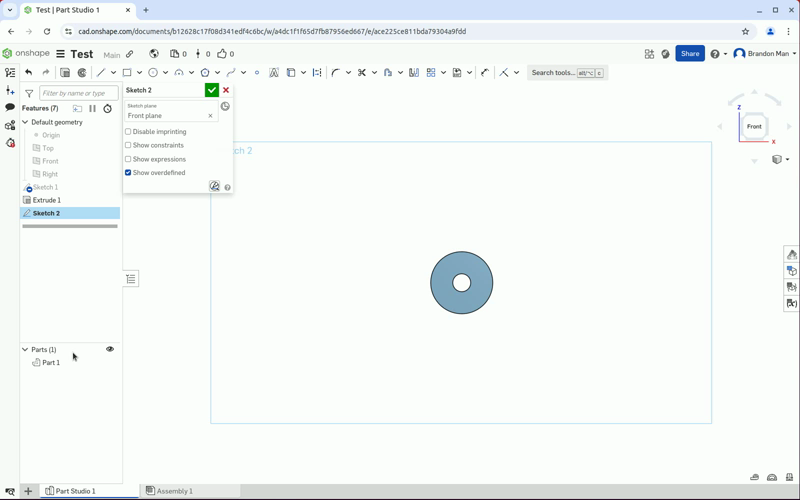
key(y)
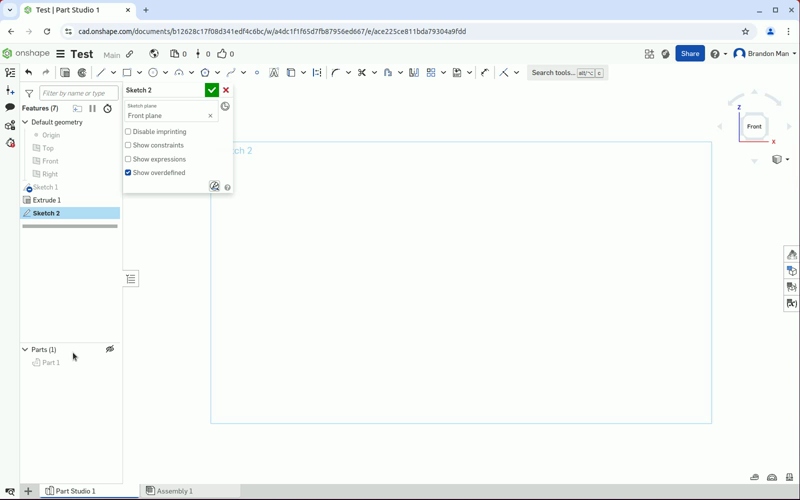
key(c)
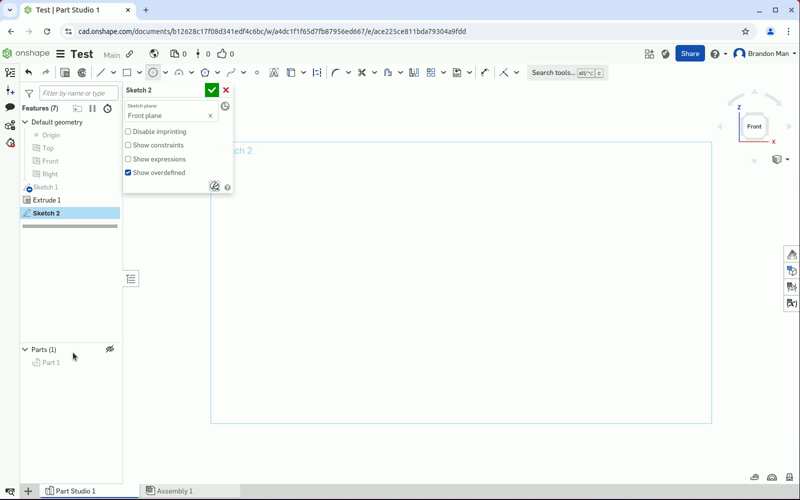
key_down(shift)
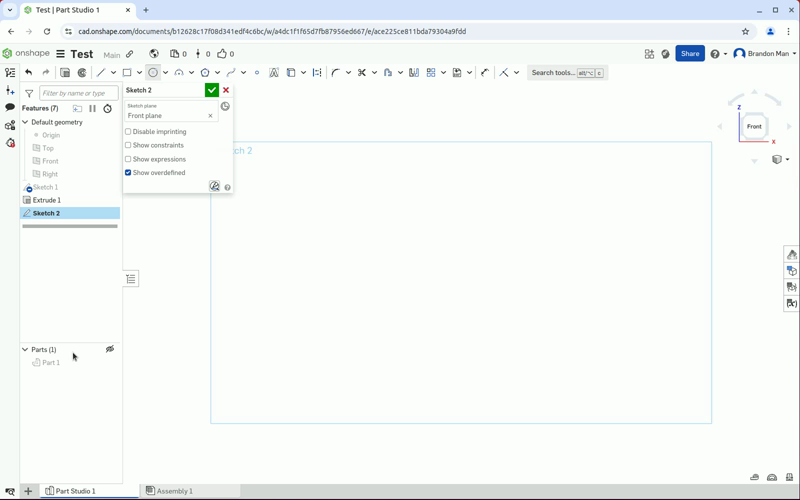
mouse_move(461, 282)
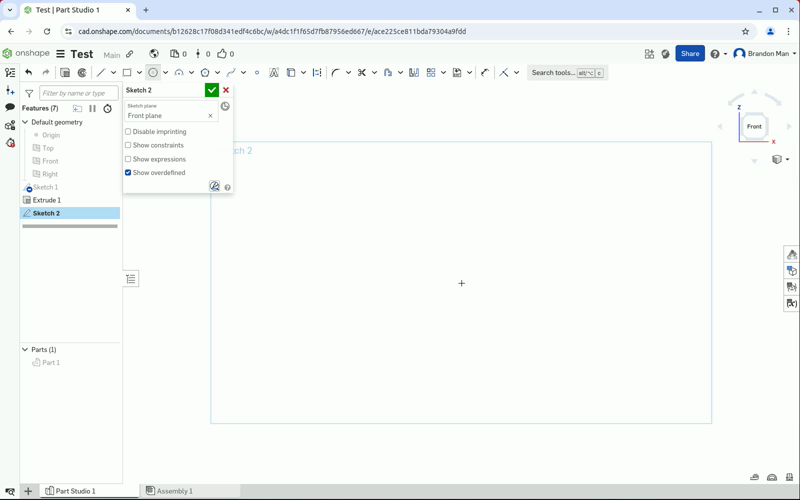
click(461, 282)
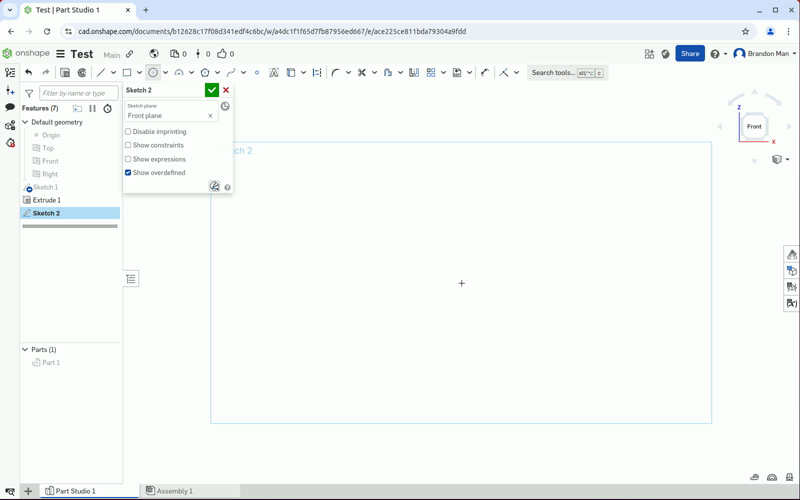
key_up(shift)
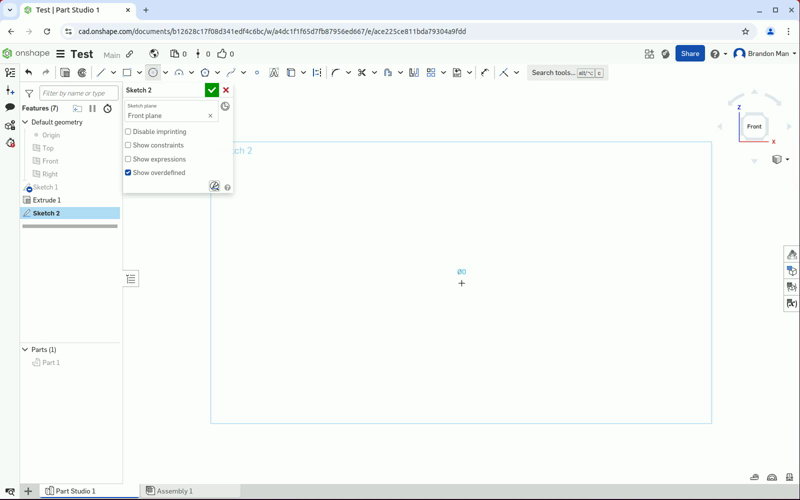
mouse_move(492, 282)
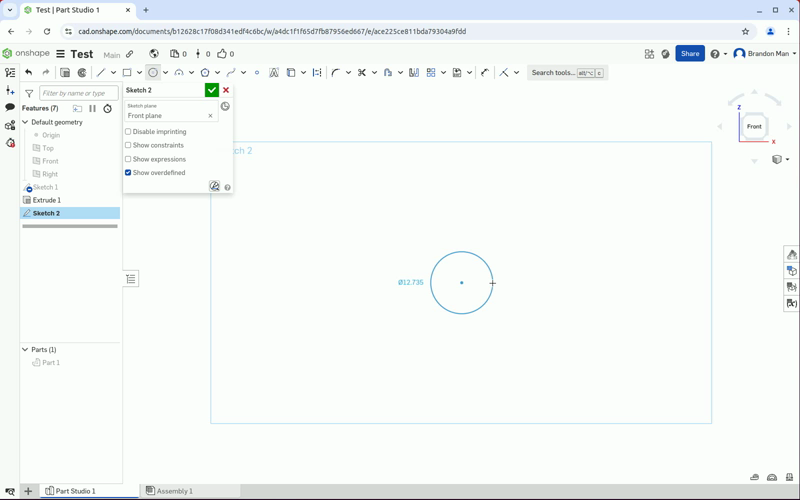
click(492, 282)
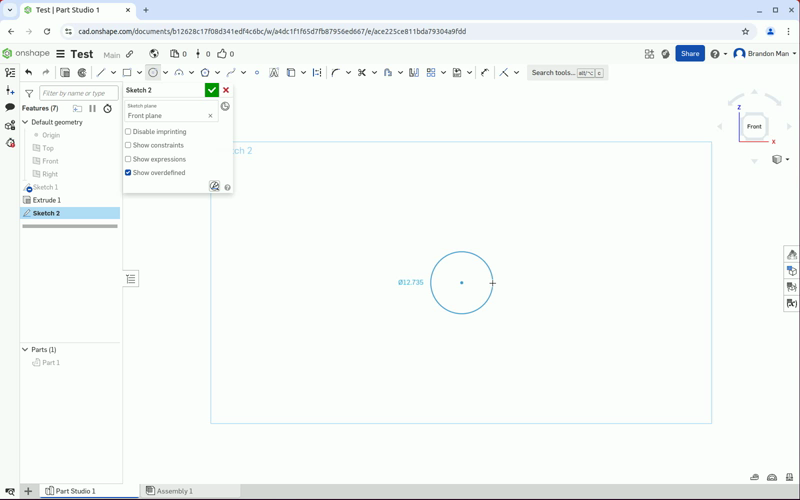
key(esc)
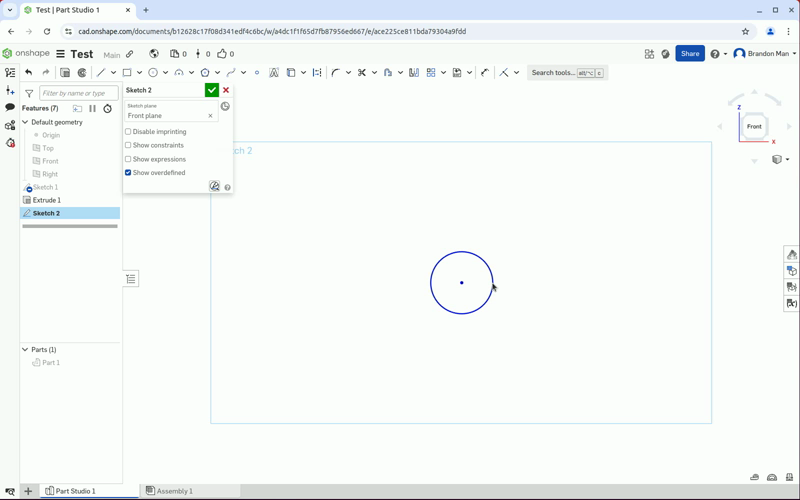
key(c)
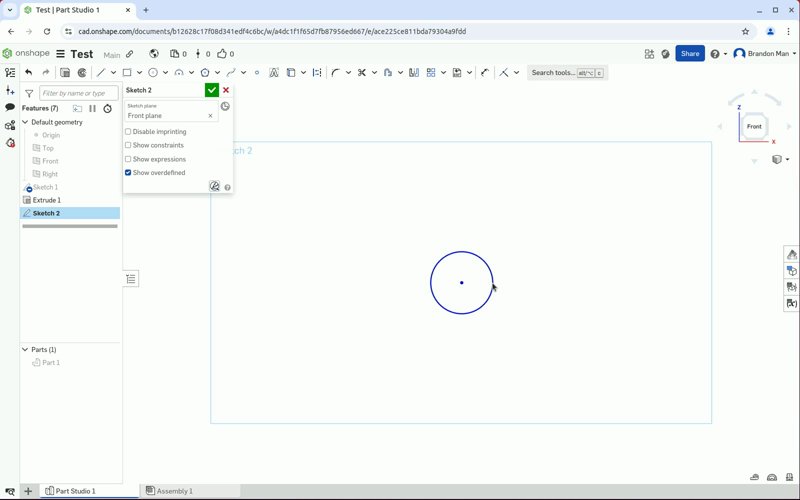
key_down(shift)
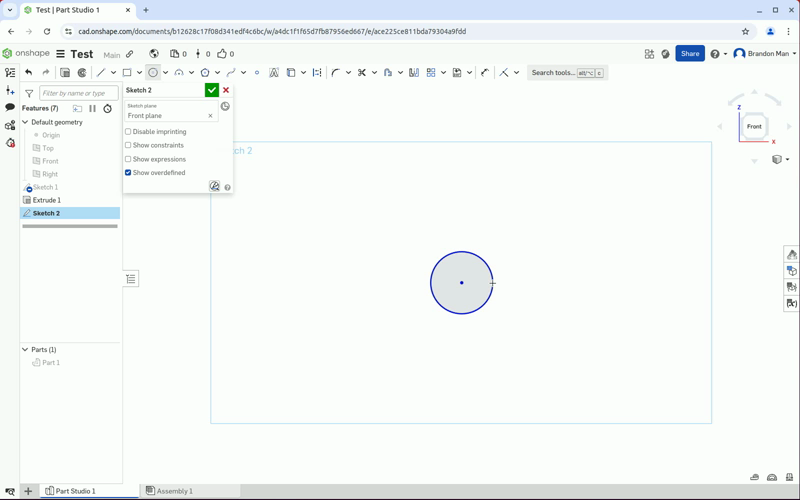
mouse_move(461, 282)
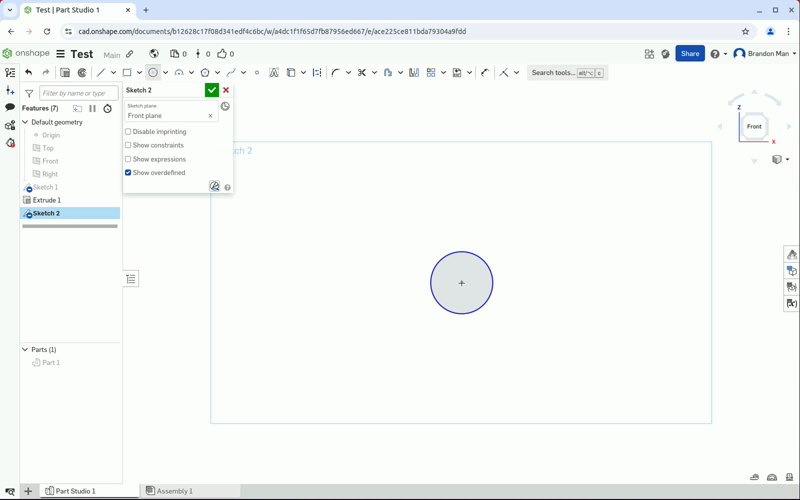
click(461, 282)
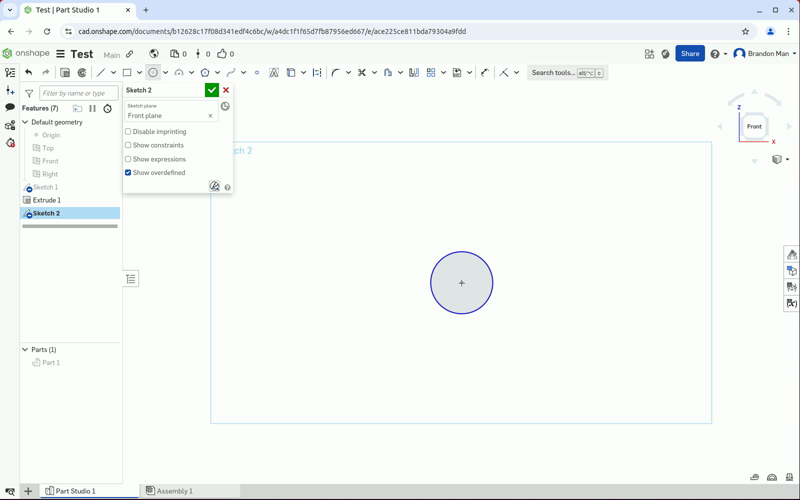
key_up(shift)
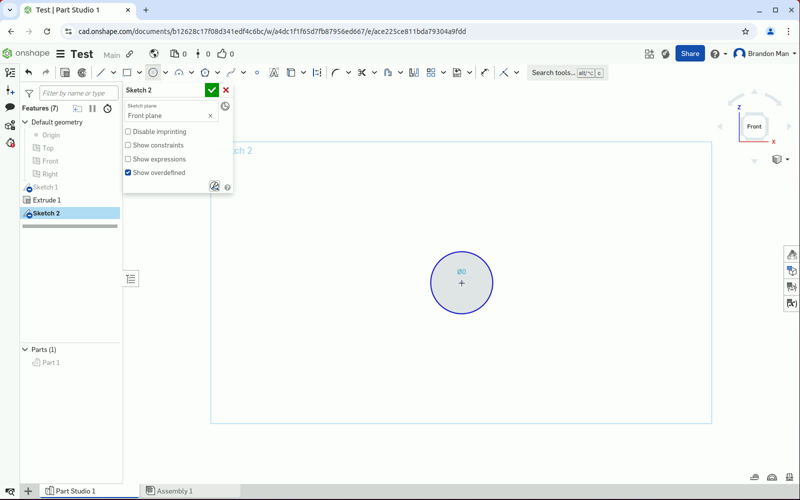
mouse_move(470, 282)
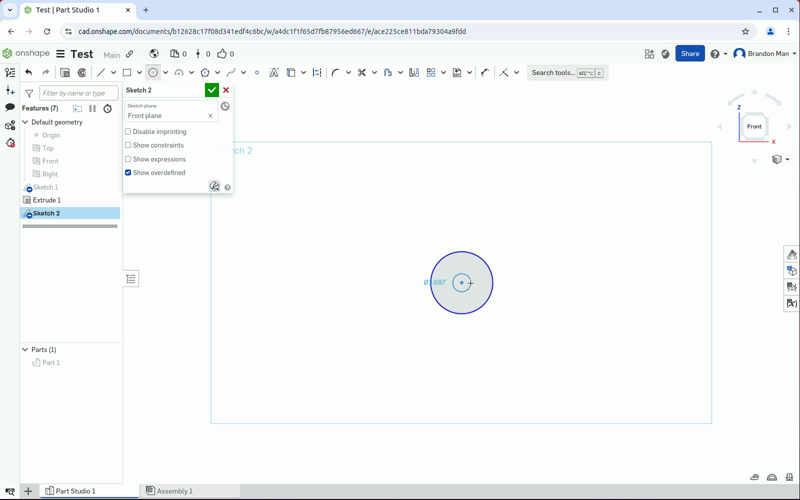
click(470, 282)
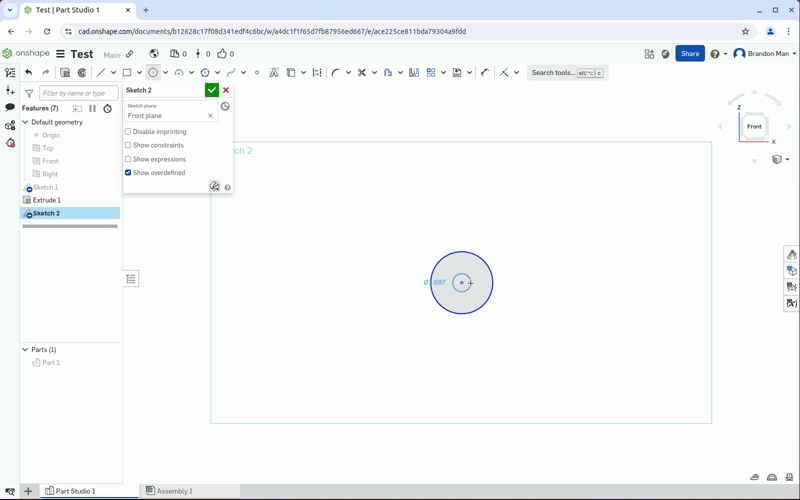
key(esc)
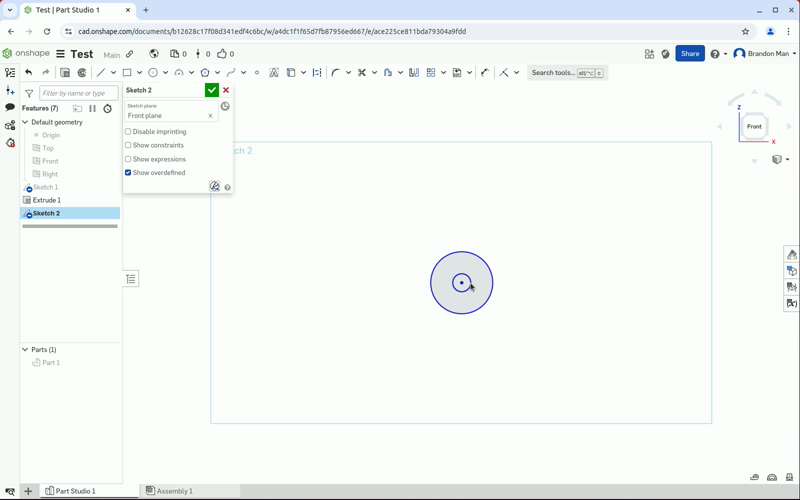
mouse_move(474, 308)
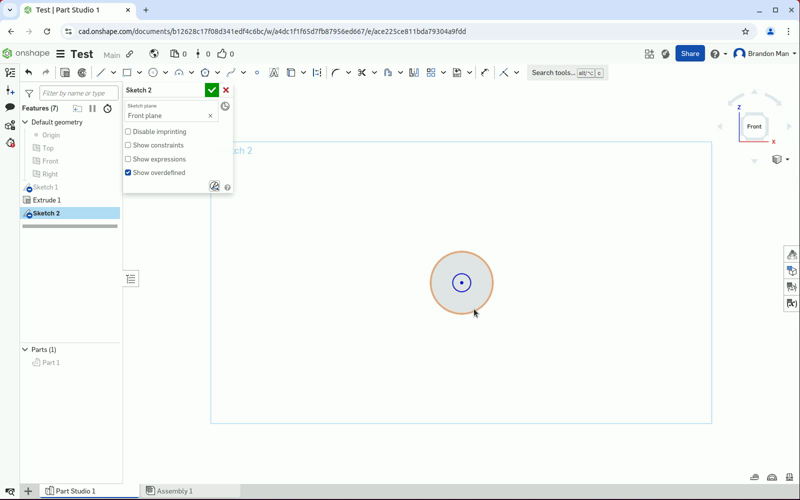
click(474, 308)
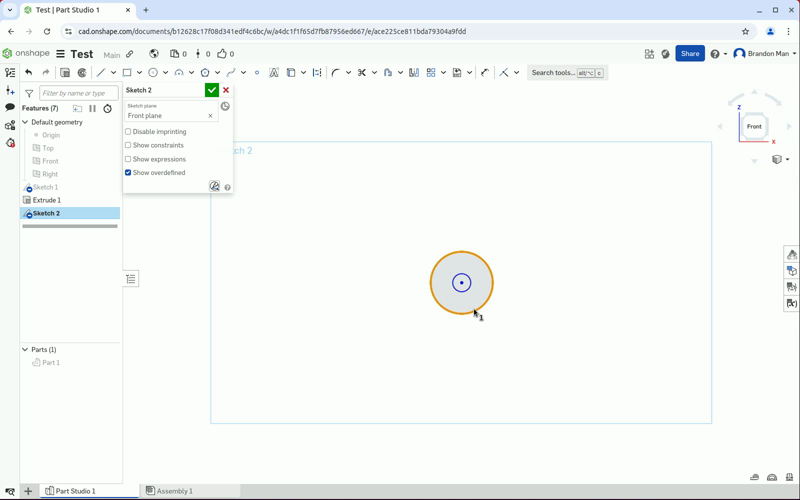
mouse_move(73, 352)
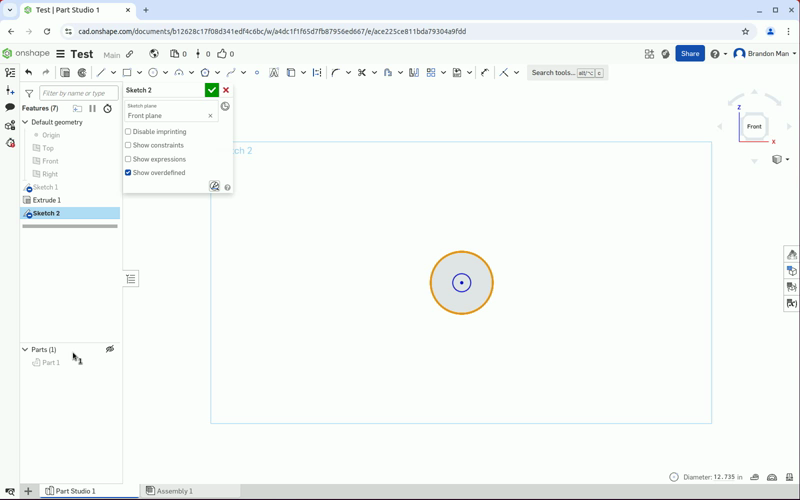
key(shift+y)
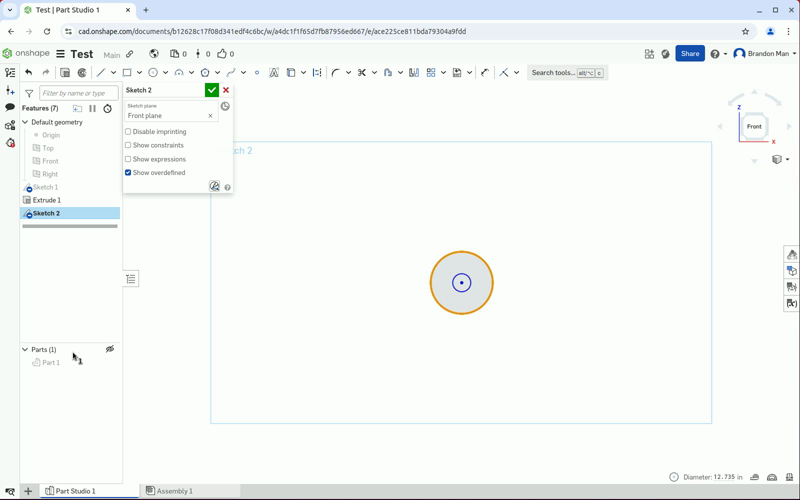
key(shift+e)
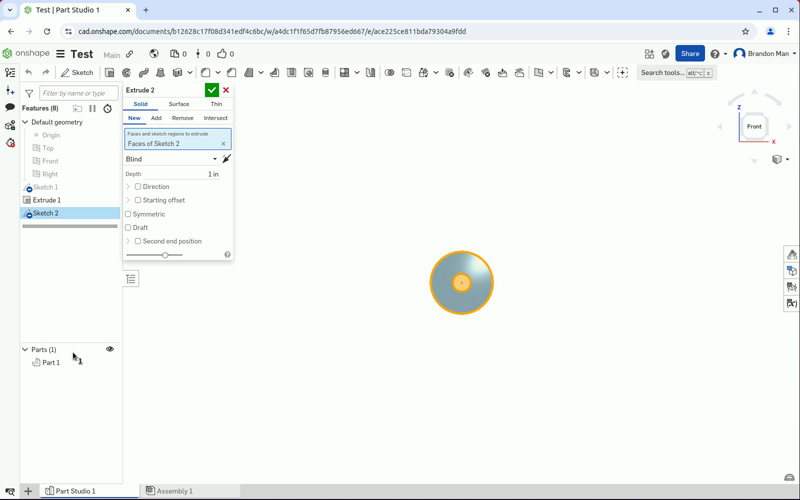
mouse_move(143, 106)
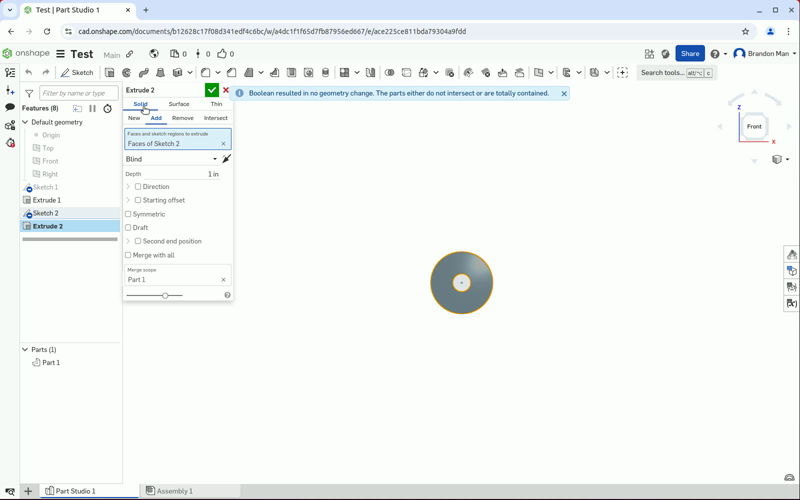
click(143, 106)
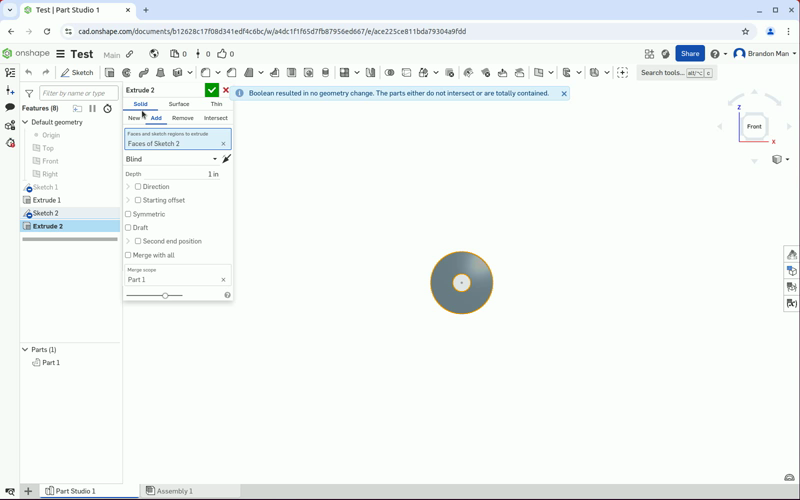
mouse_move(137, 120)
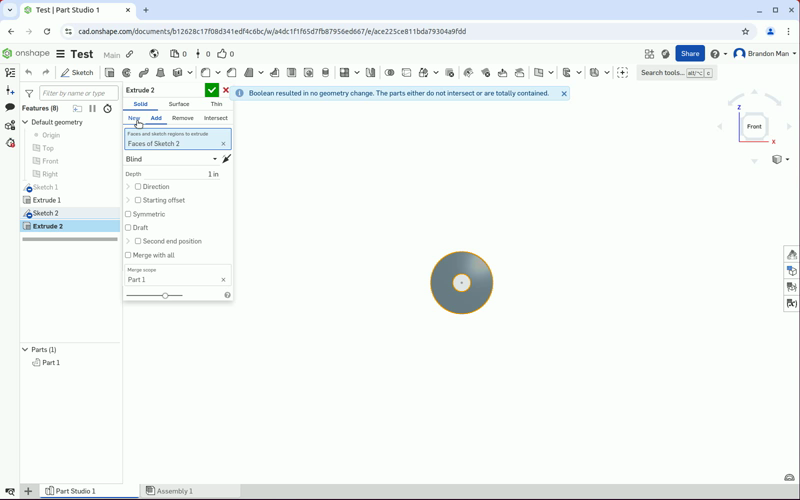
click(137, 120)
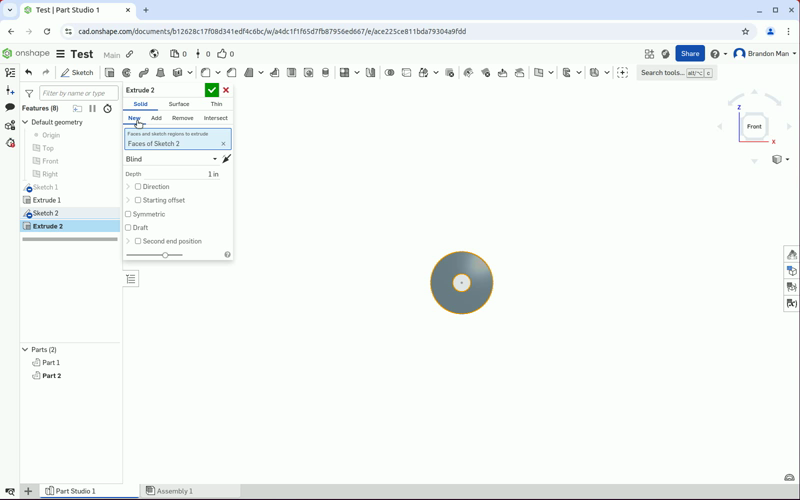
key(tab, 4)
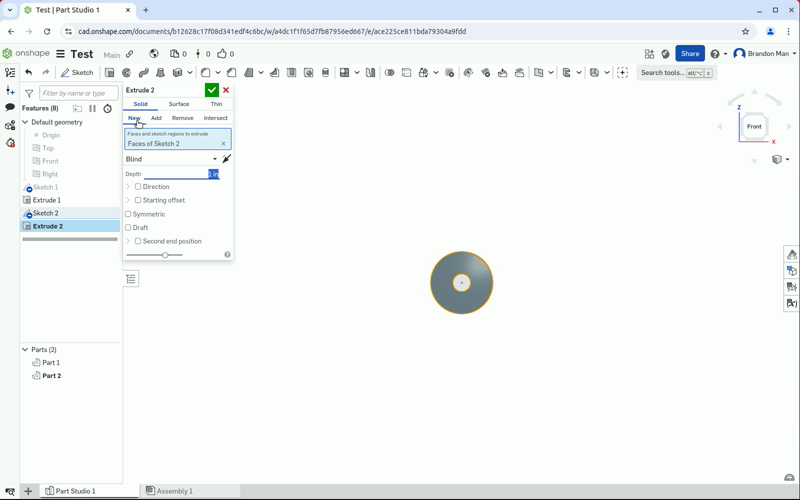
text(23.108)
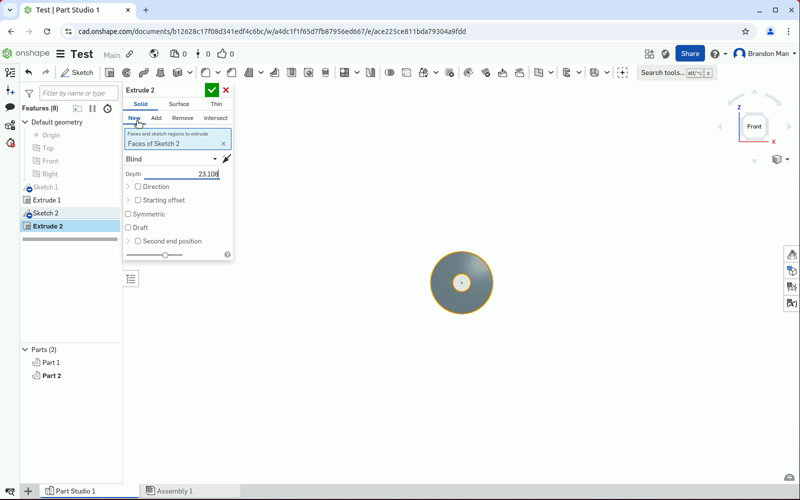
key(enter)
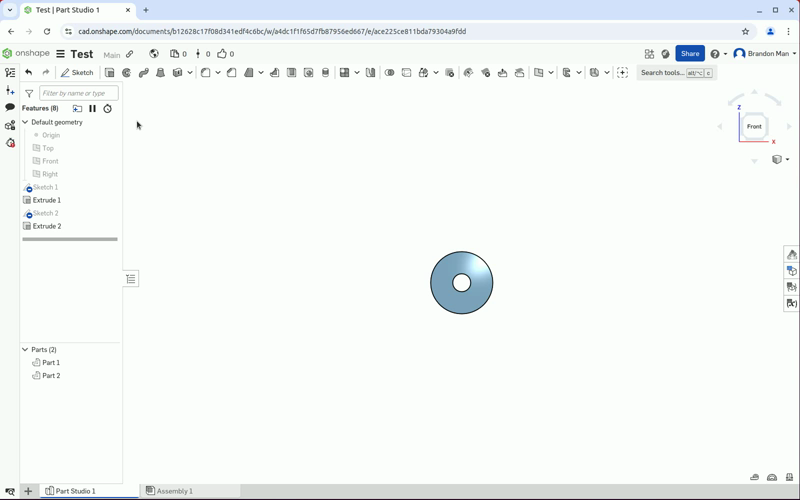
key(shift+h)
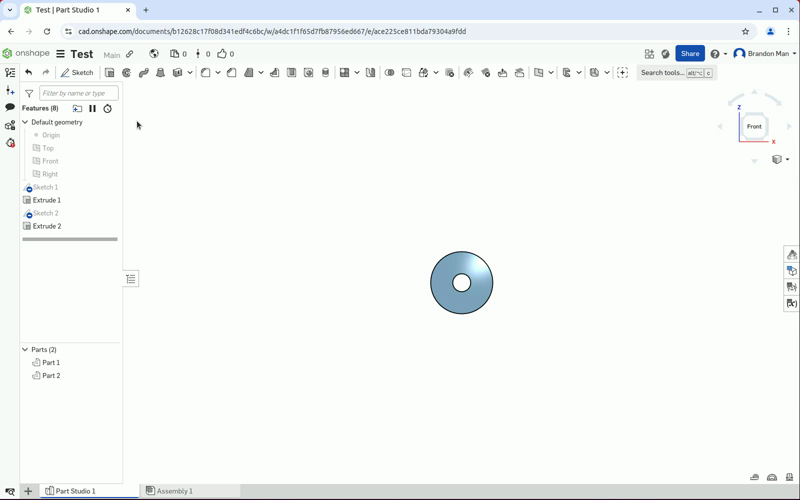
key(shift+h)
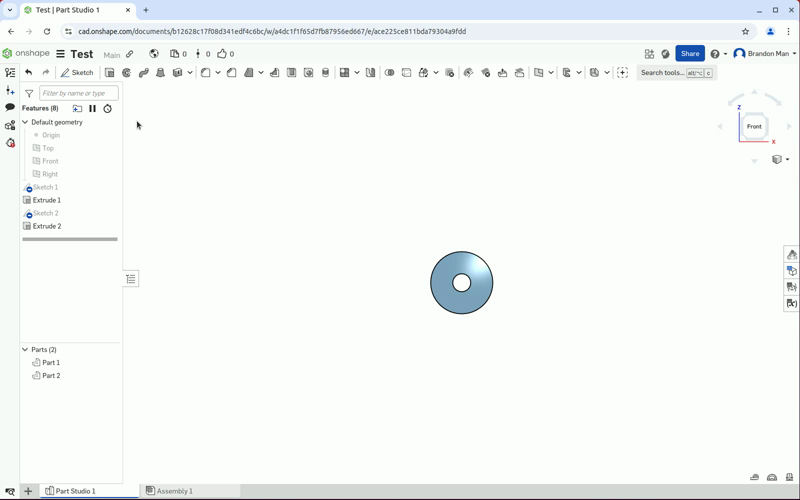
mouse_move(73, 189)
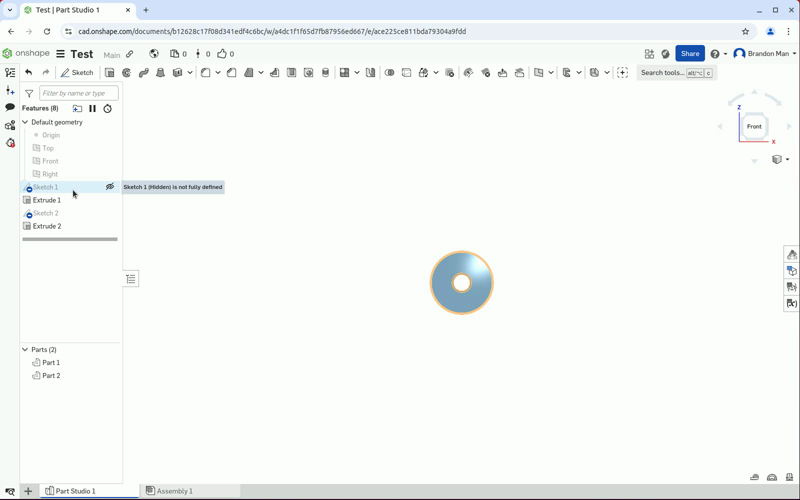
click(73, 189)
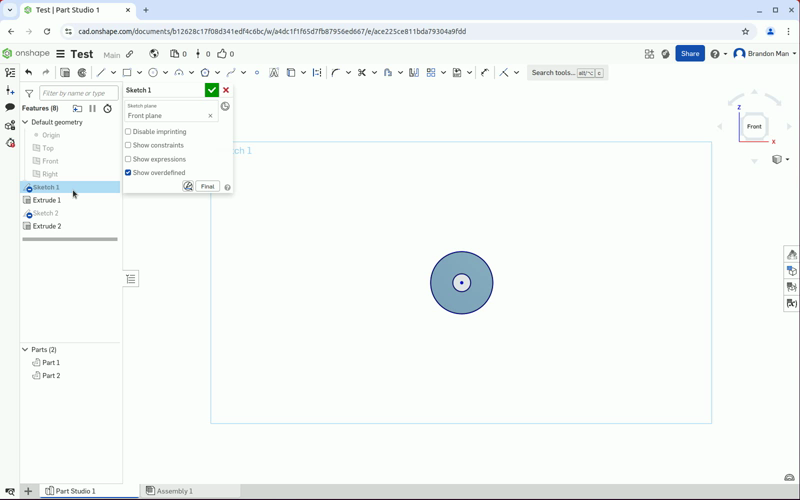
mouse_move(229, 92)
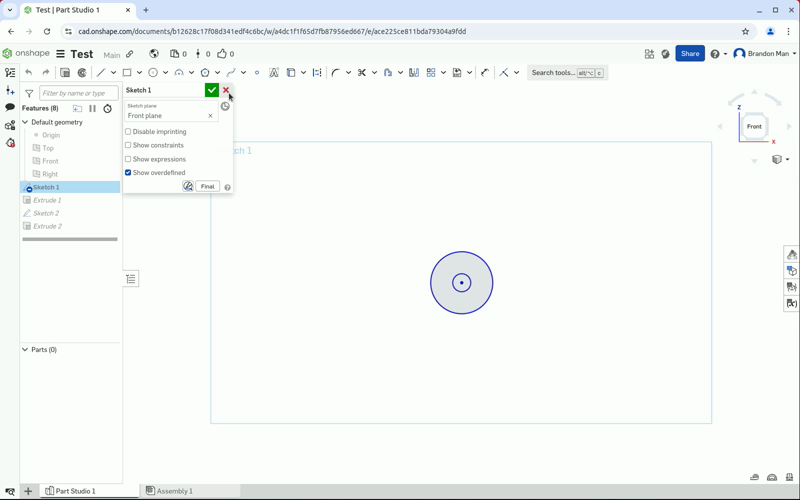
click(229, 92)
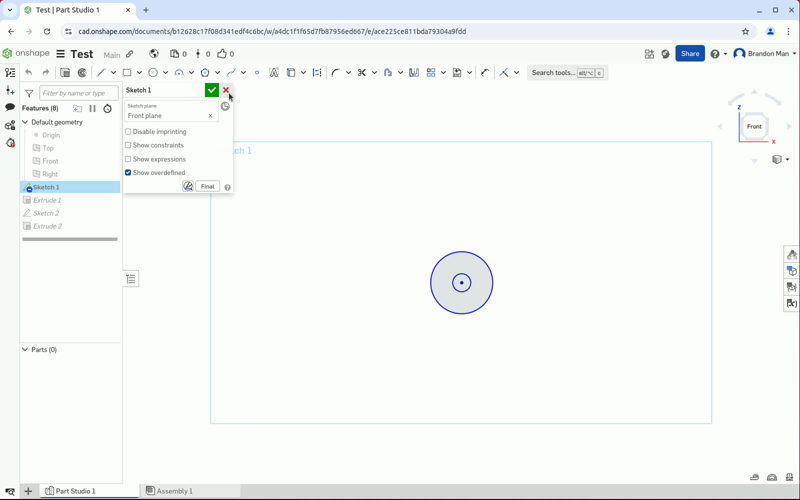
key(shift+s)
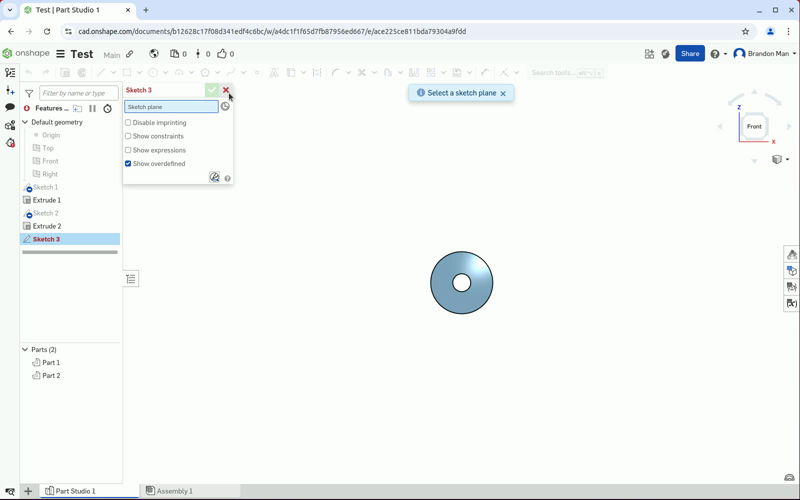
mouse_move(73, 163)
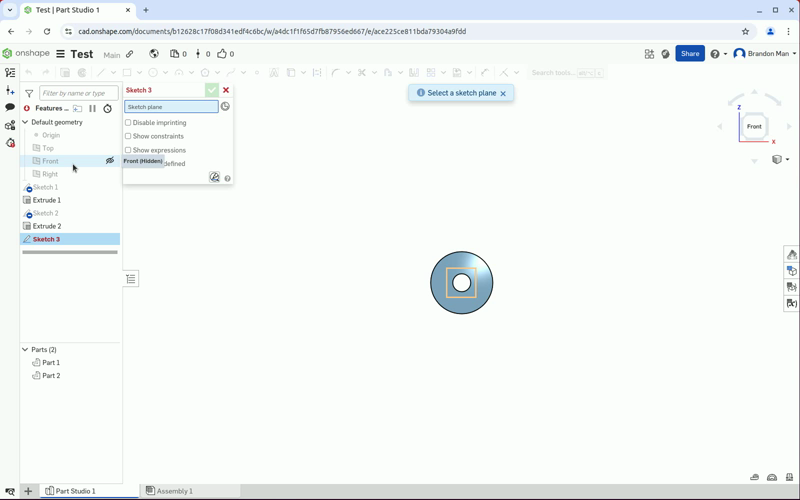
click(73, 163)
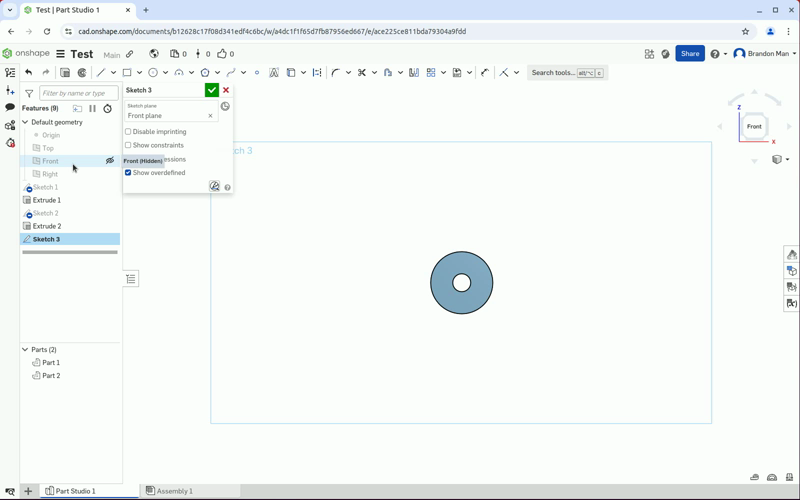
mouse_move(73, 352)
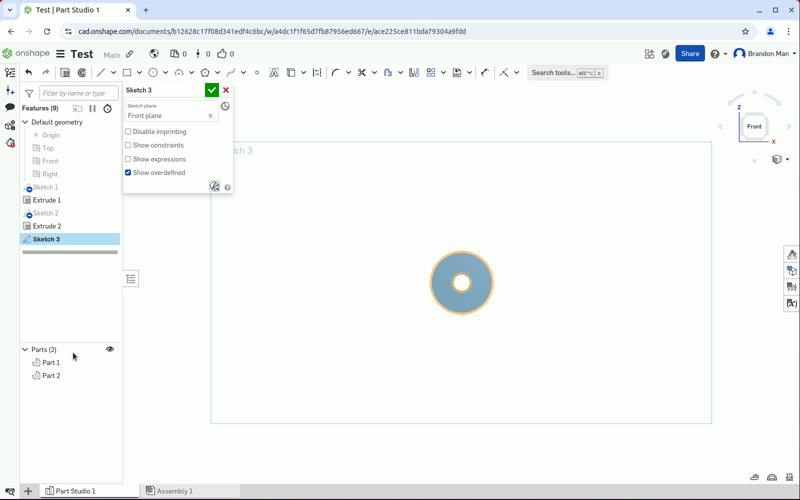
key(y)
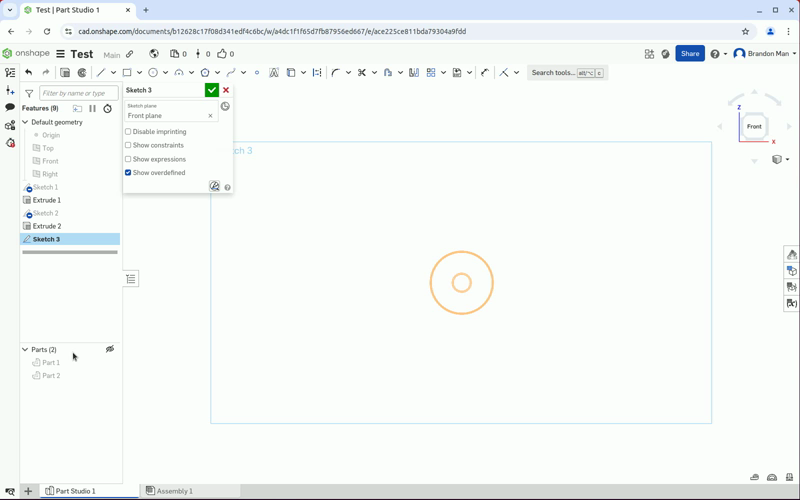
key(c)
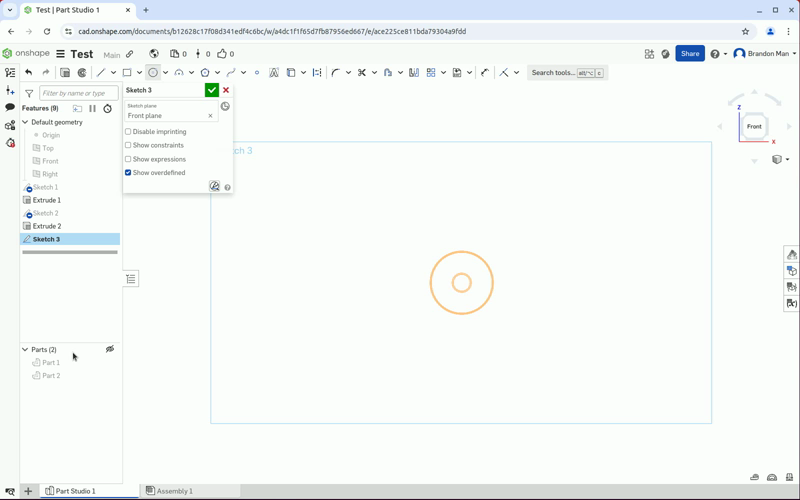
key_down(shift)
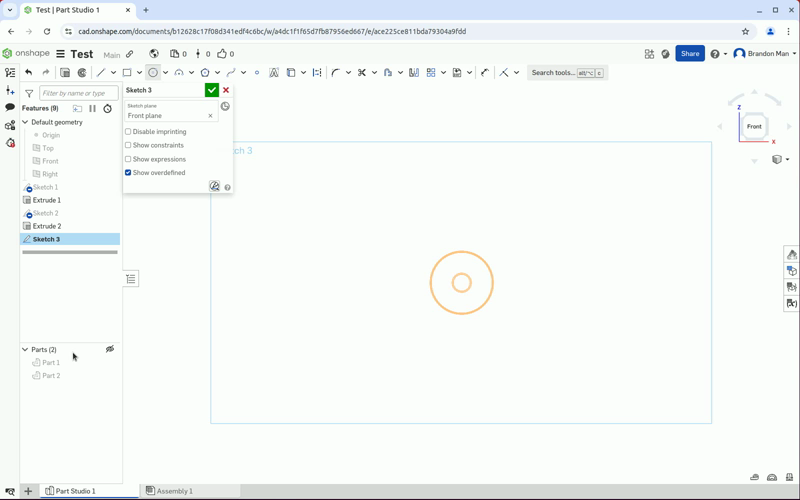
mouse_move(461, 282)
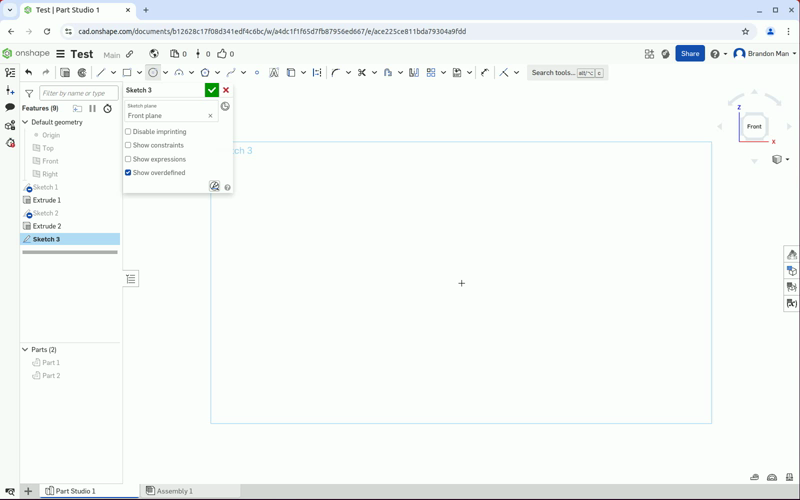
click(461, 282)
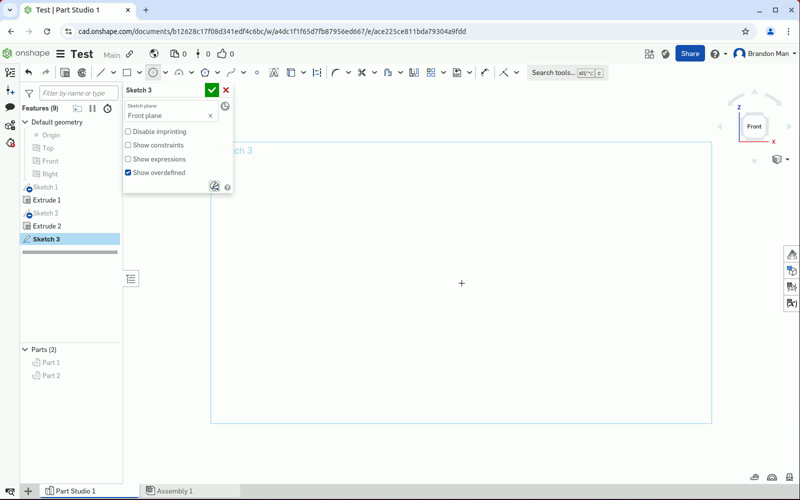
key_up(shift)
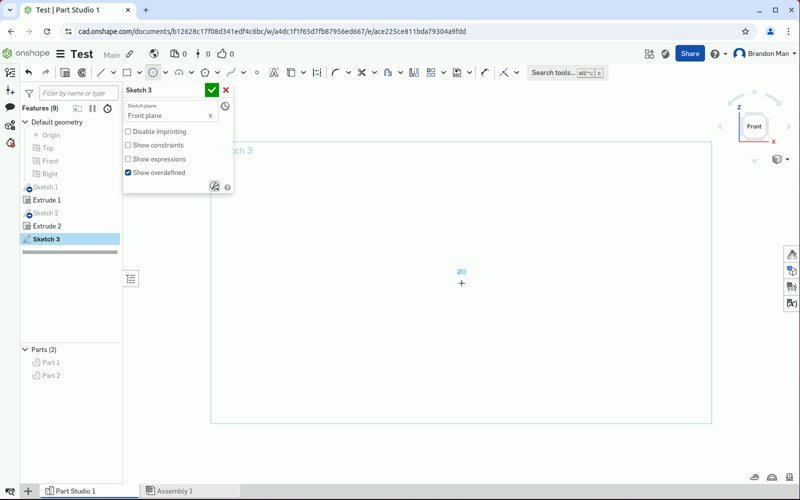
mouse_move(471, 282)
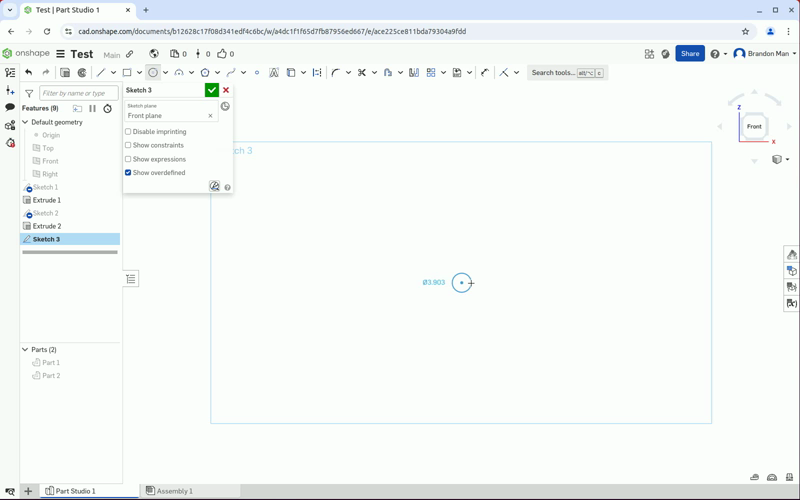
click(471, 282)
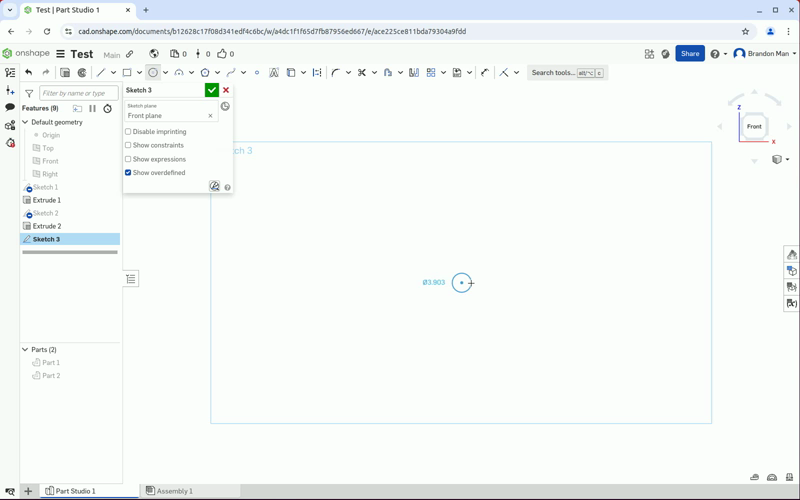
key(esc)
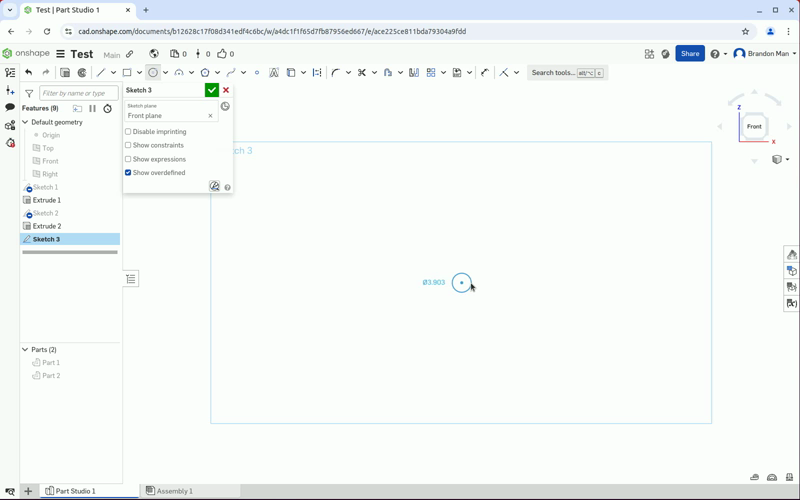
mouse_move(459, 286)
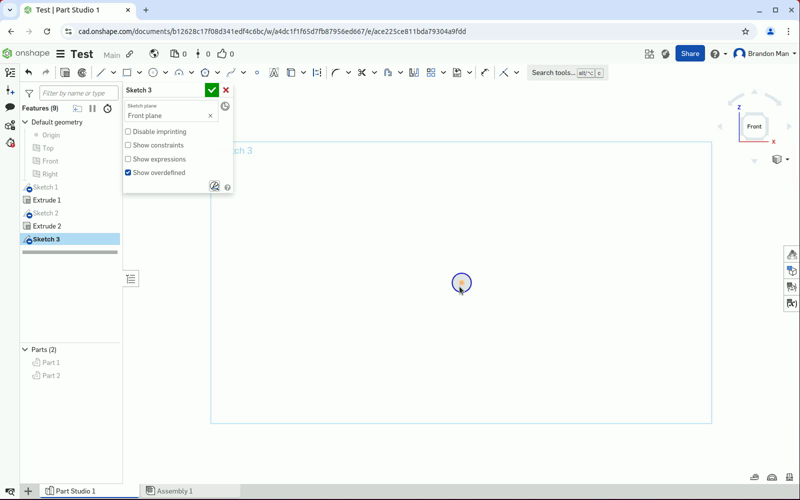
scroll(6)
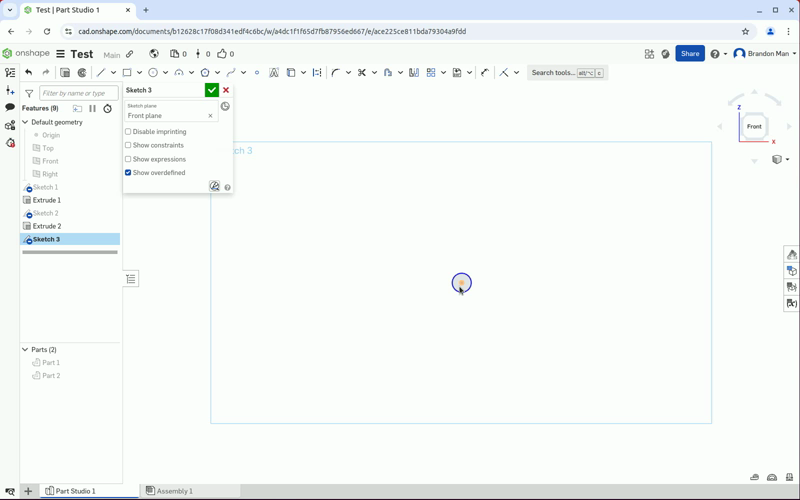
scroll(6)
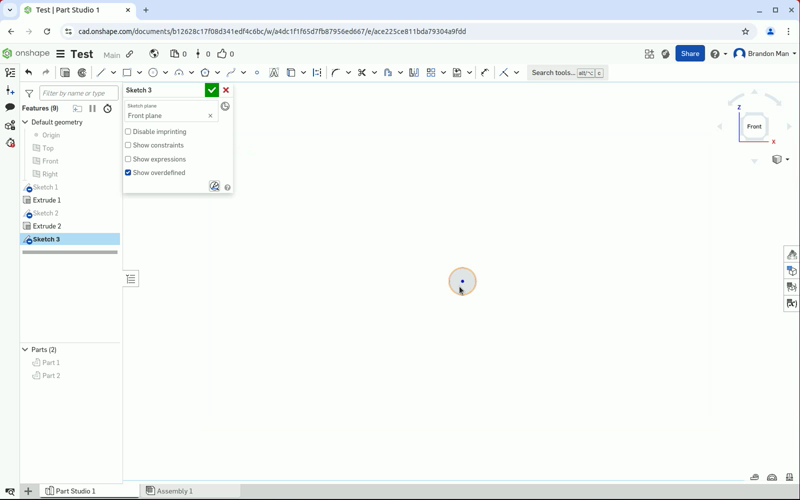
scroll(6)
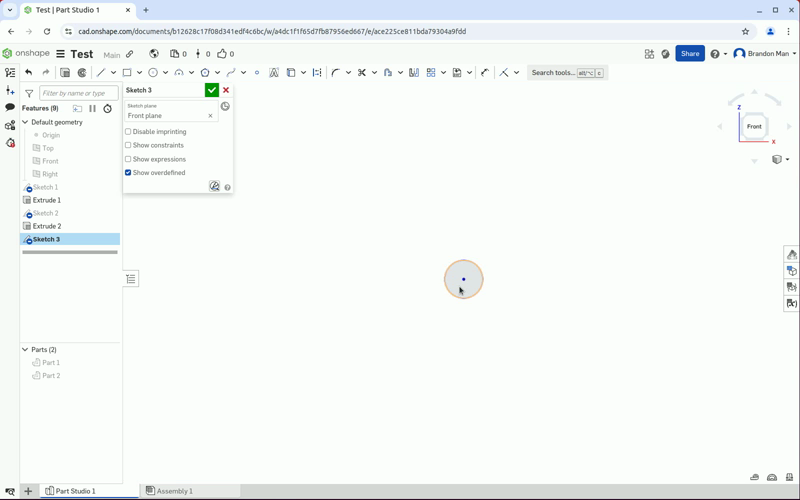
scroll(6)
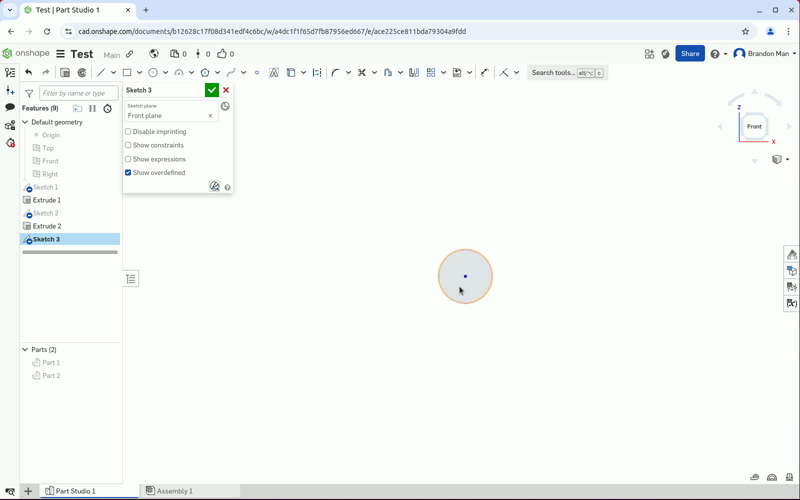
scroll(6)
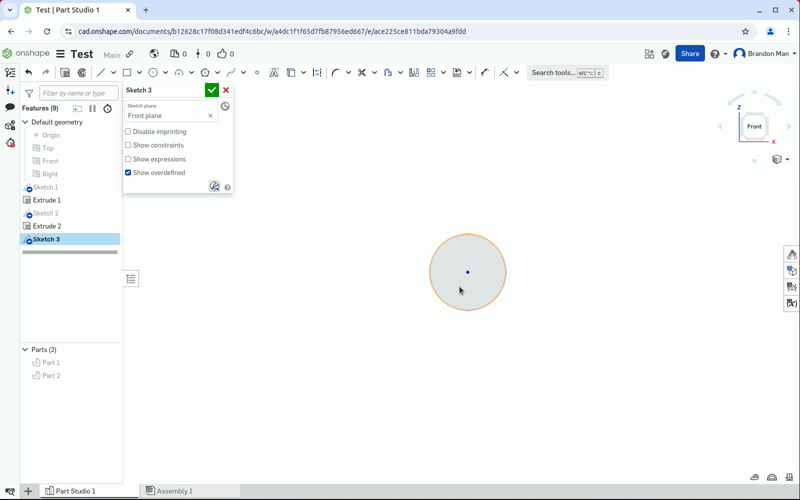
scroll(6)
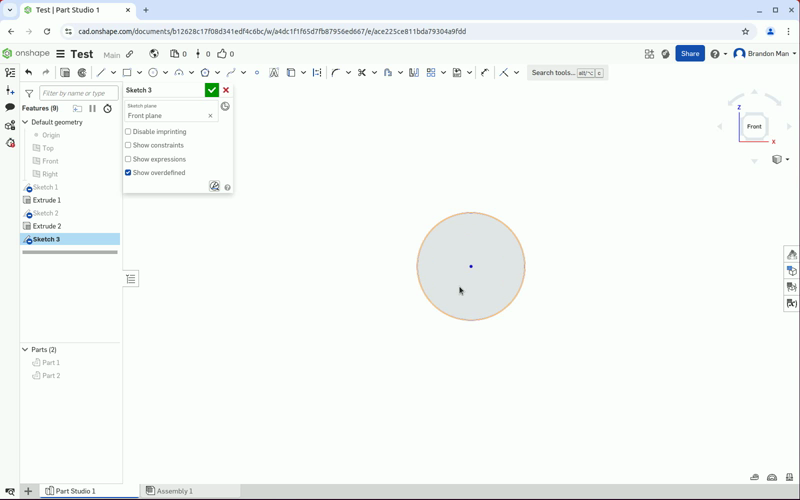
scroll(6)
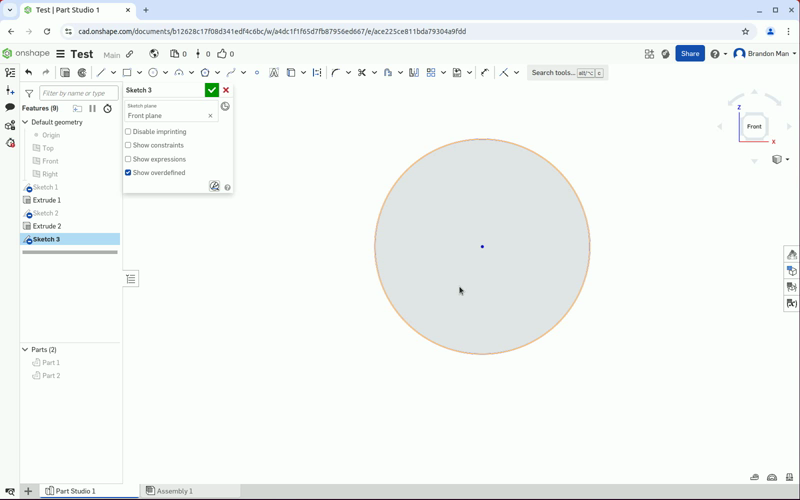
click(459, 286)
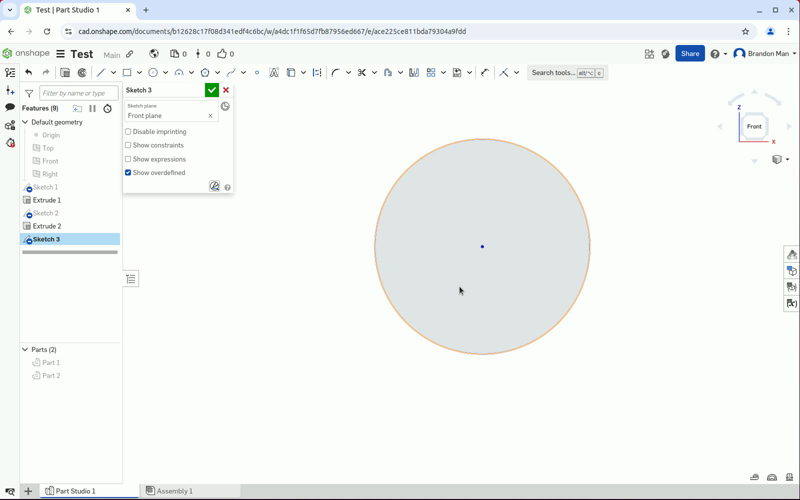
scroll(-6)
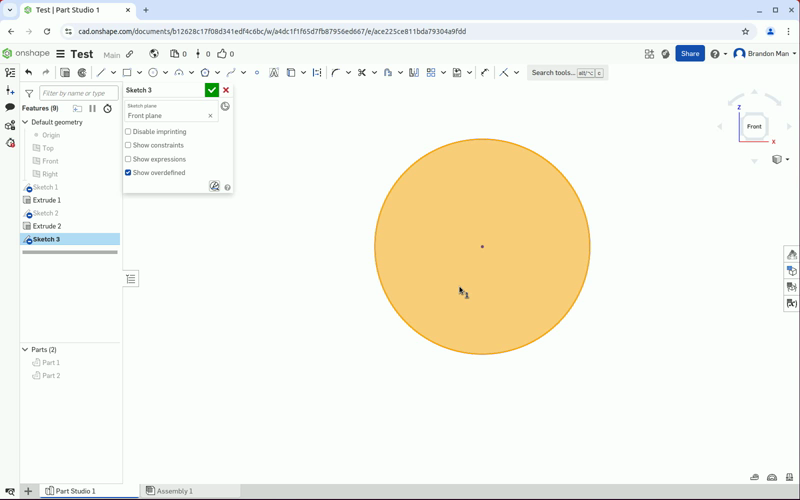
scroll(-6)
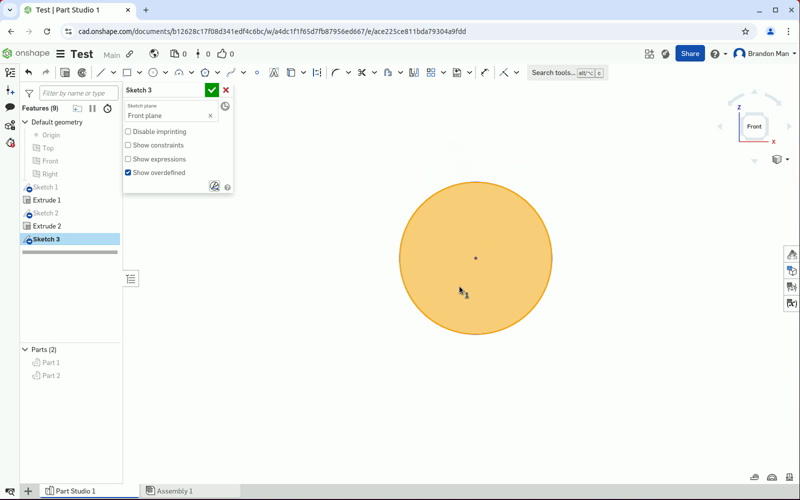
scroll(-6)
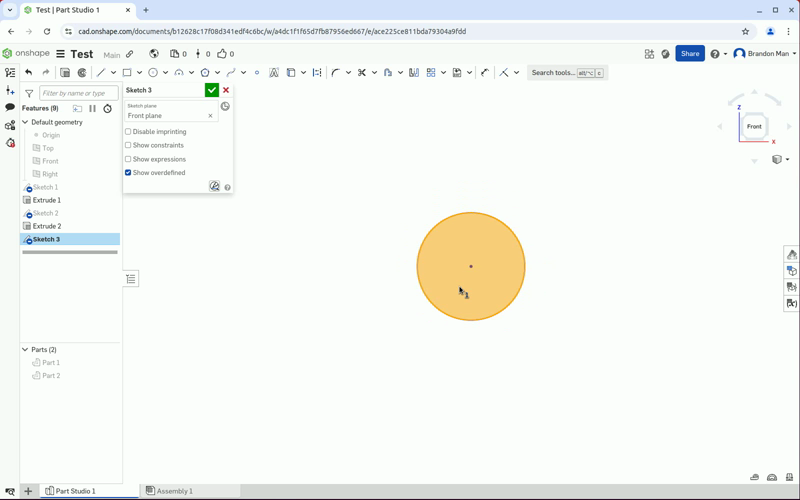
scroll(-6)
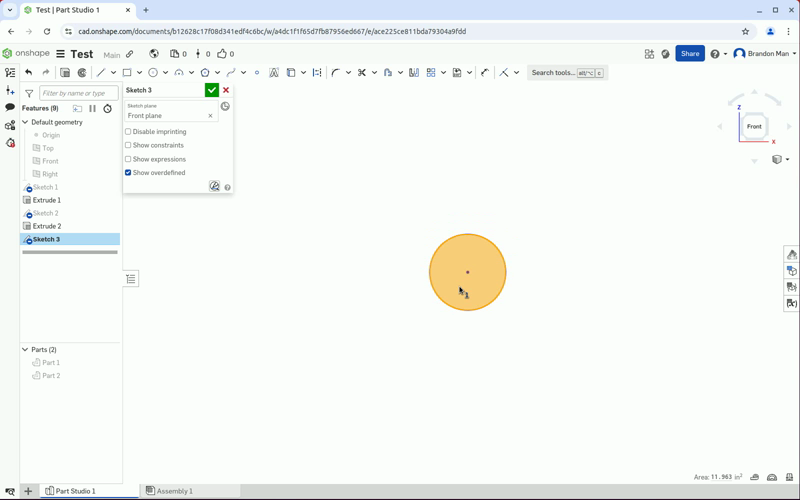
scroll(-6)
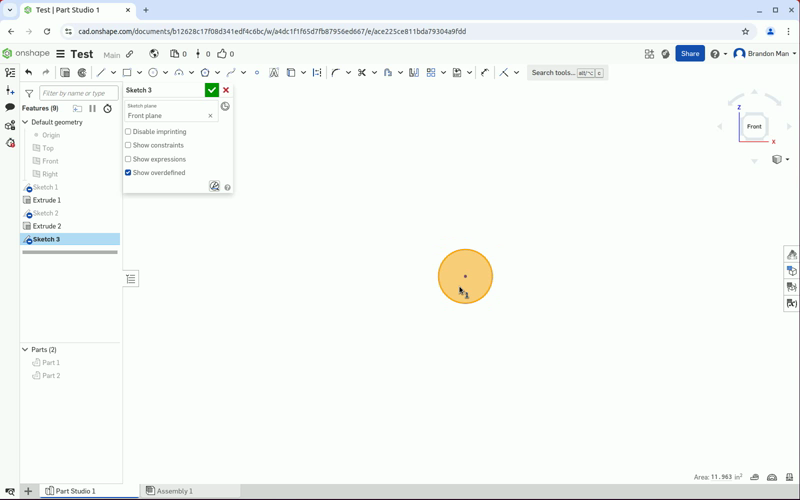
scroll(-6)
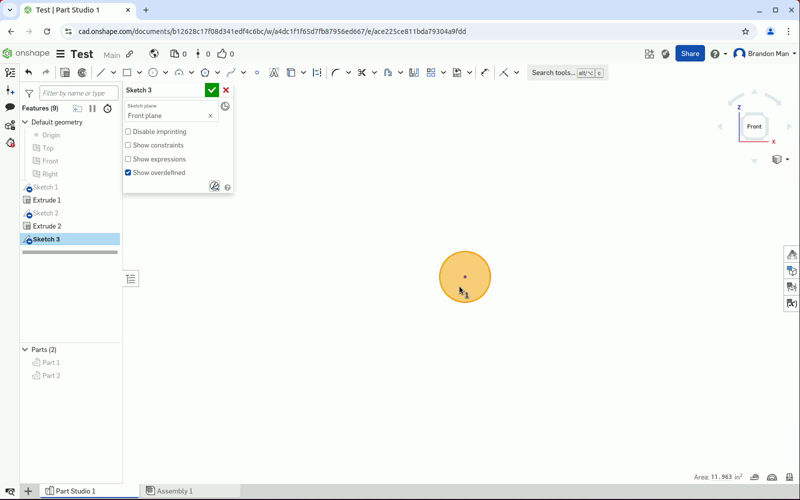
scroll(-6)
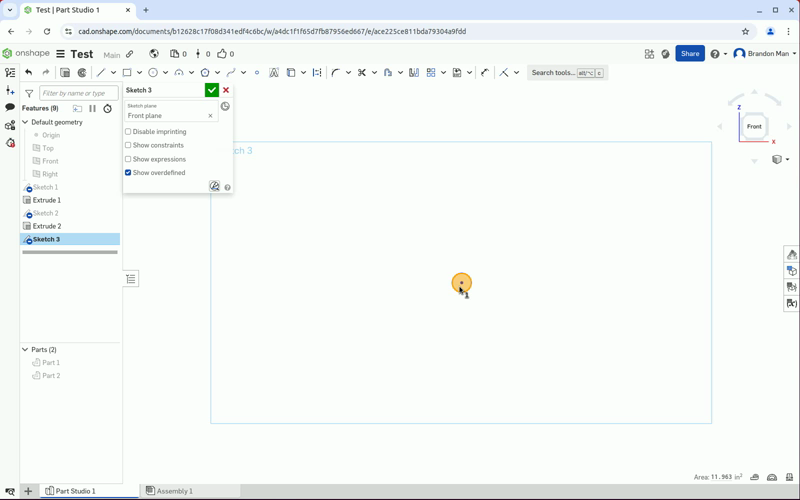
mouse_move(73, 352)
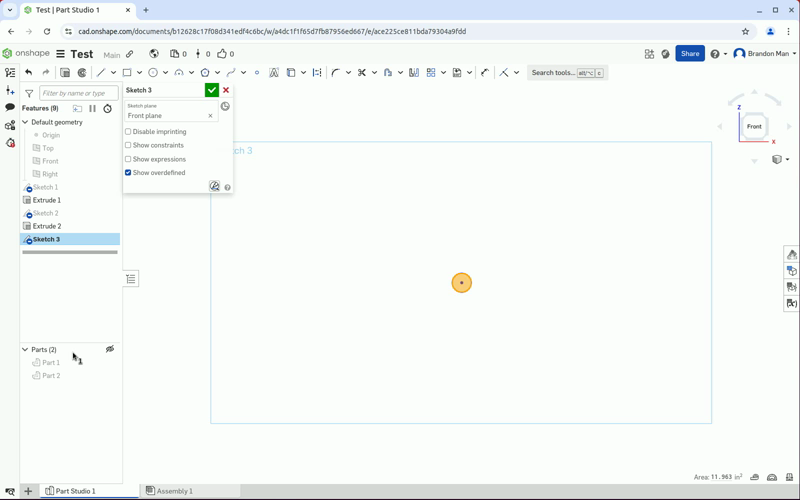
key(shift+y)
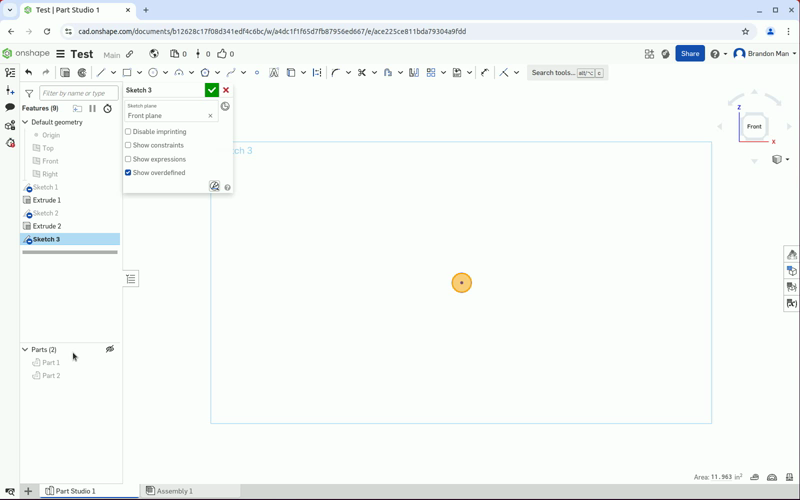
key(shift+e)
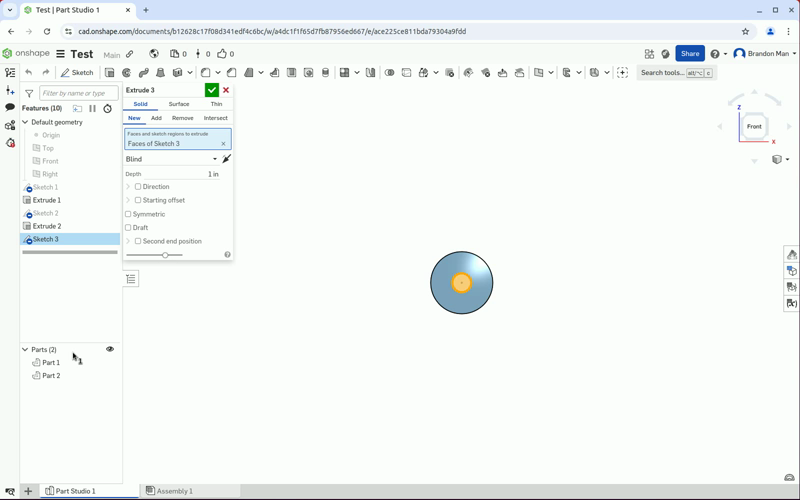
mouse_move(143, 106)
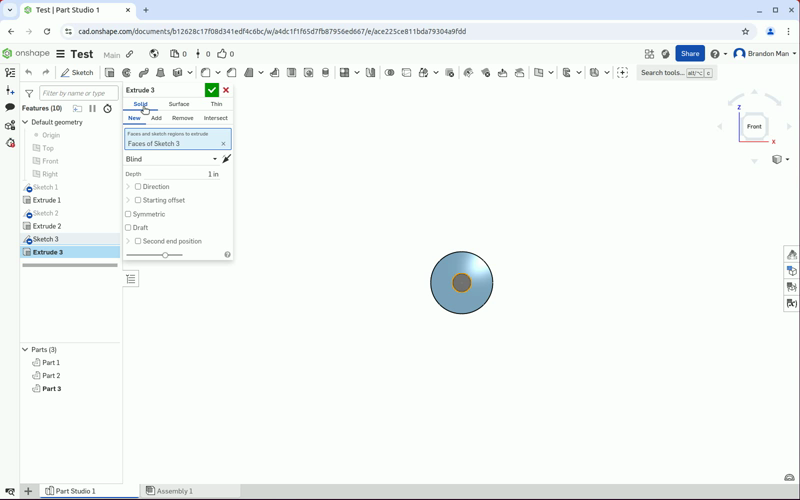
click(143, 106)
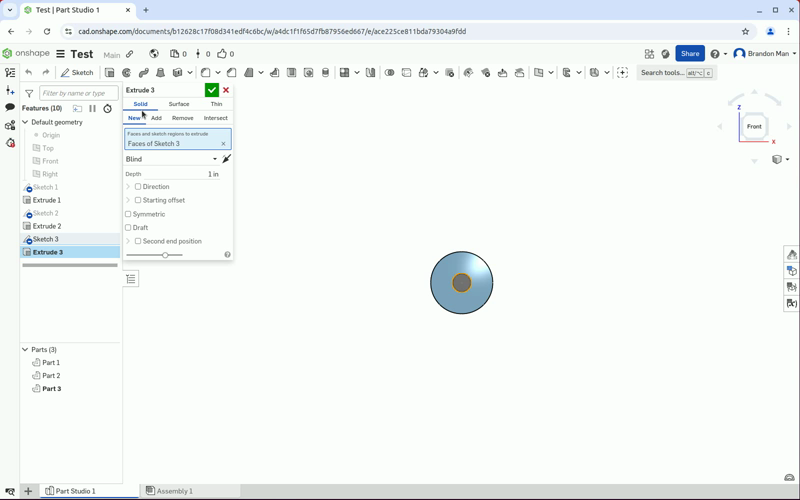
mouse_move(137, 120)
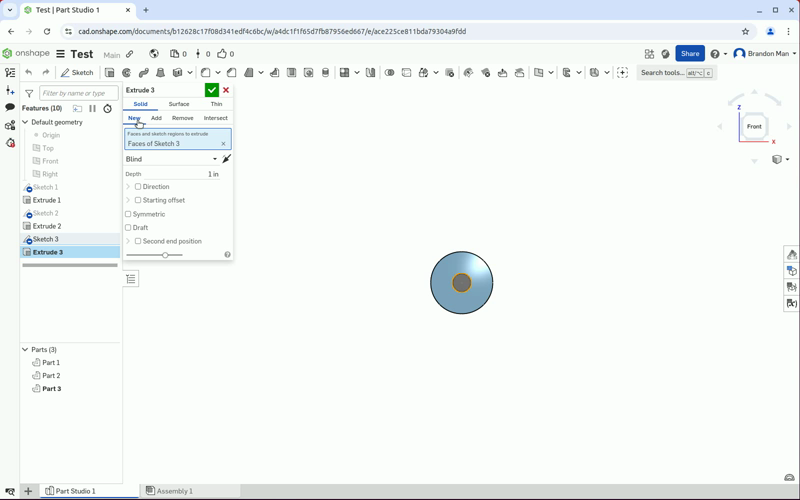
click(137, 120)
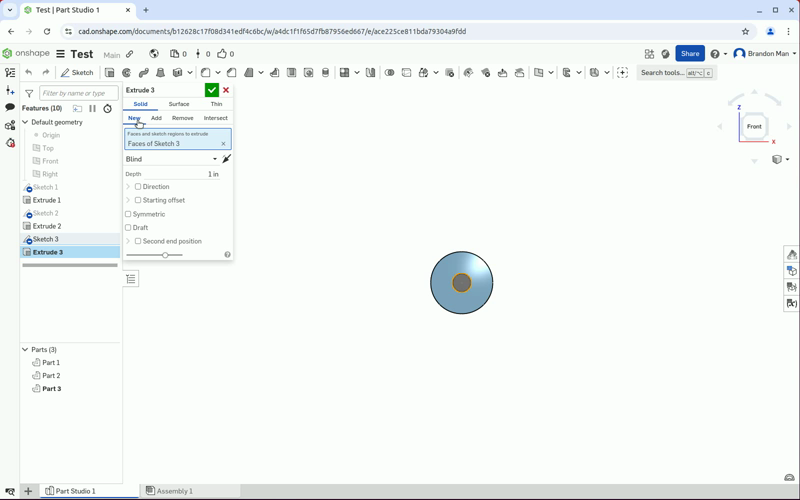
key(tab, 4)
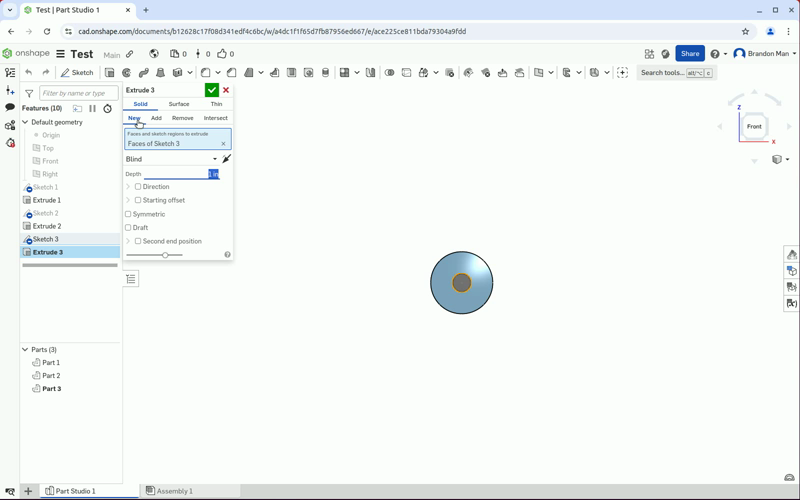
text(13.721)
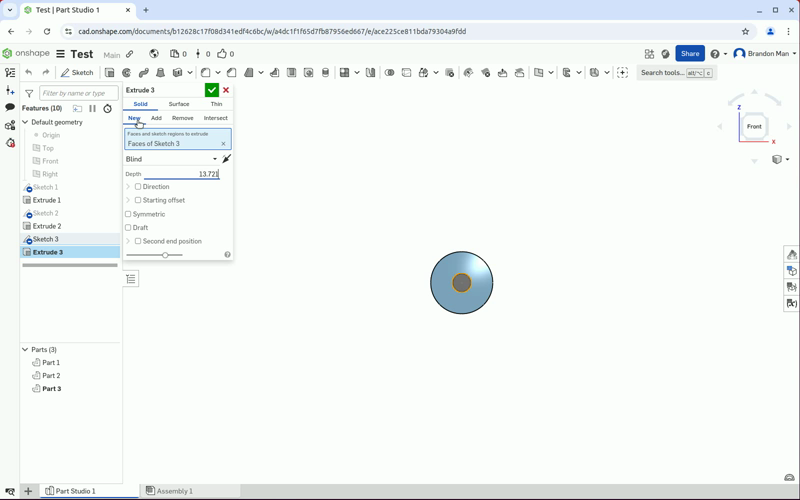
key(enter)
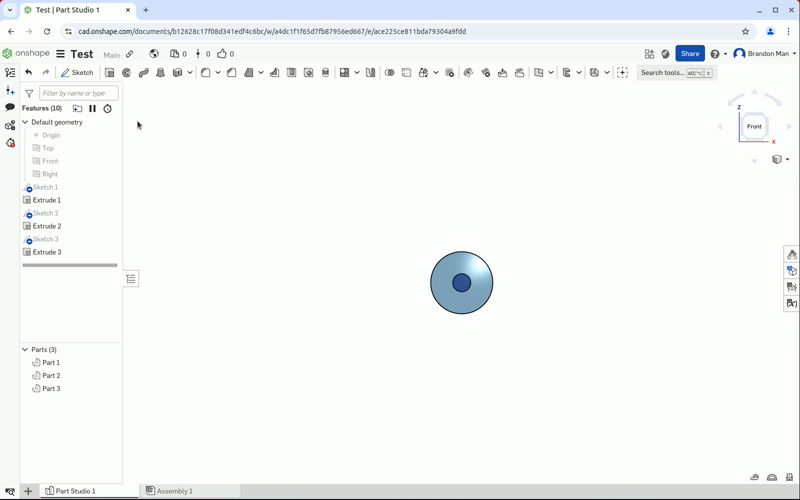
key(shift+h)
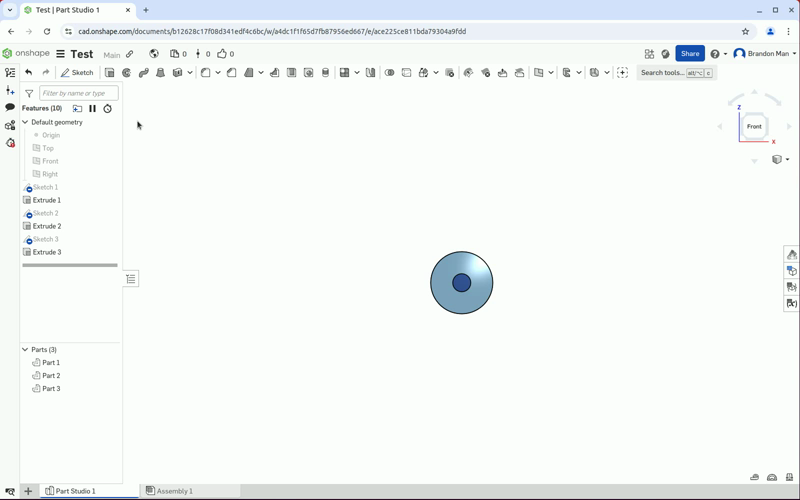
key(shift+h)
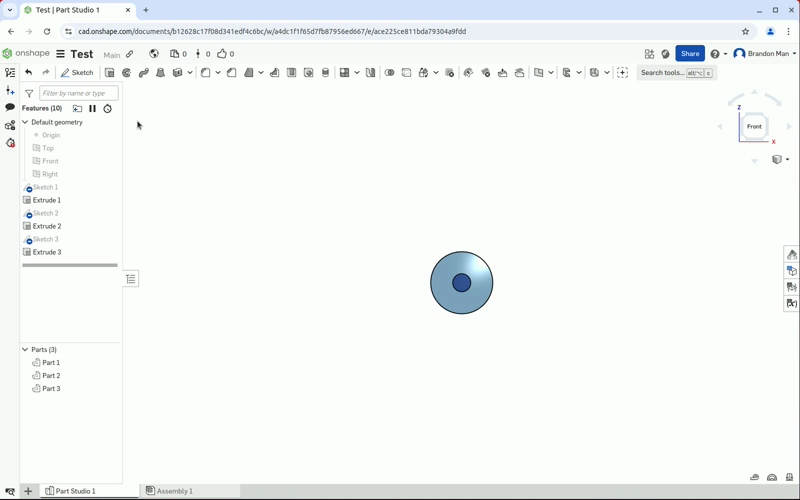
key(shift+7)
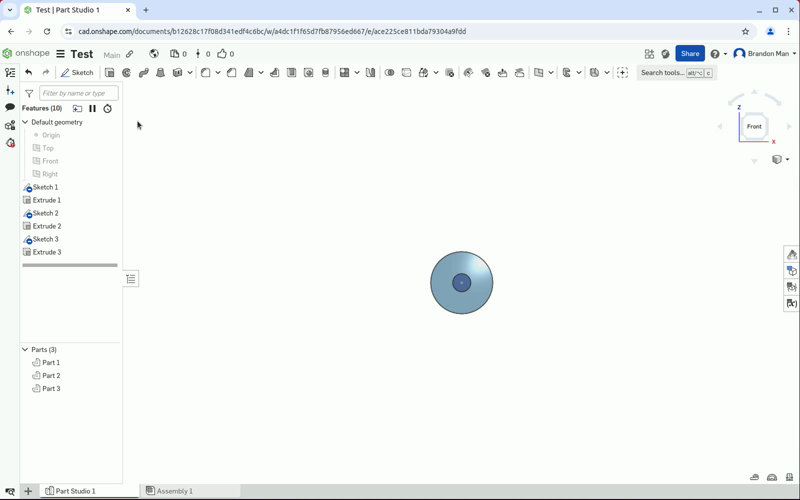
key(left, 2)
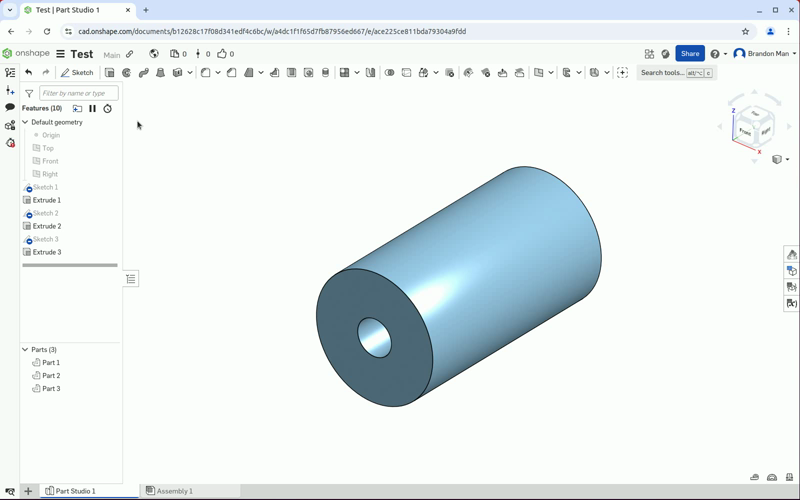
key(down, 2)
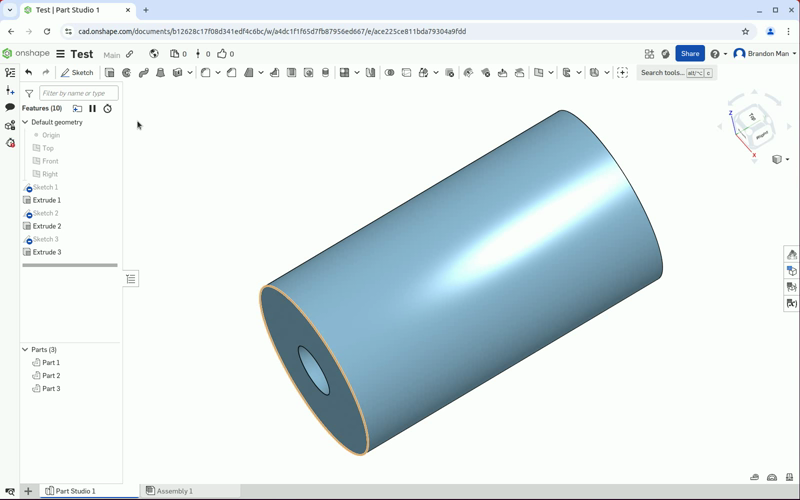
key(up, 2)
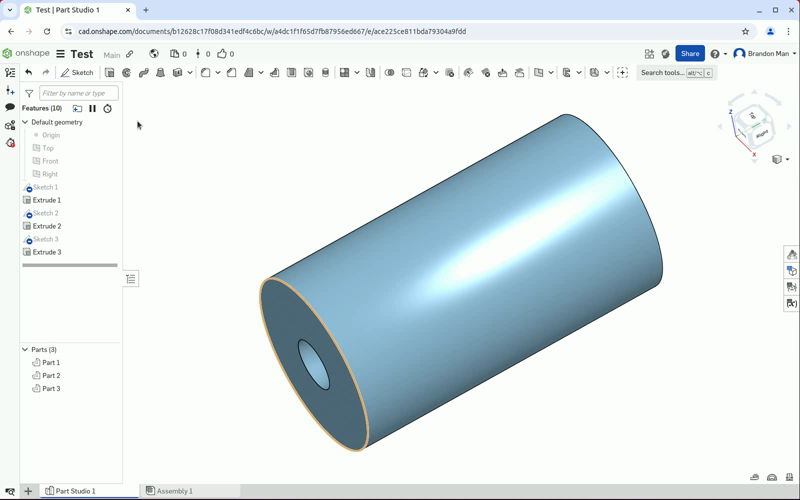
key(right, 2)
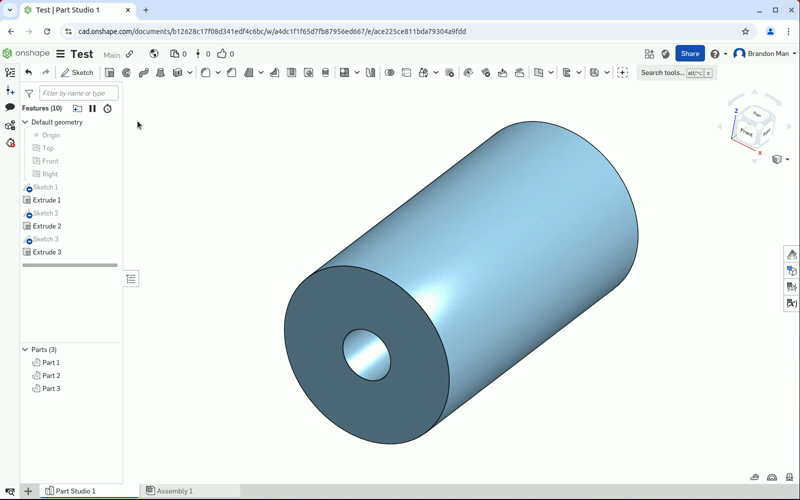
mouse_move(73, 189)
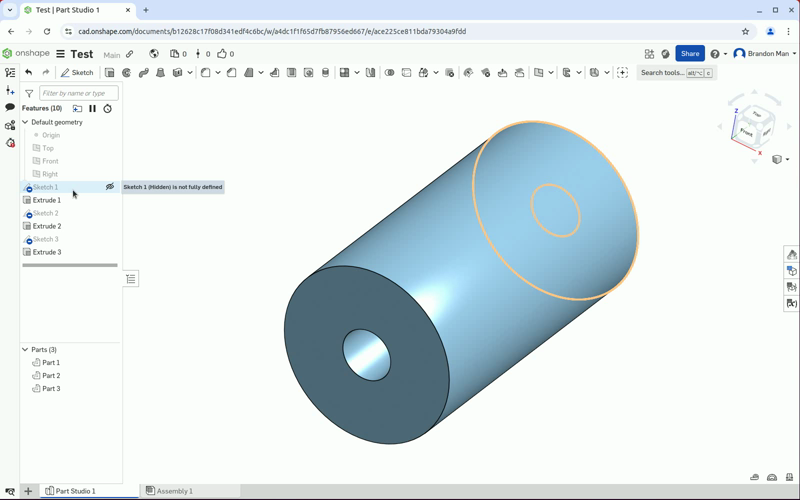
click(73, 189)